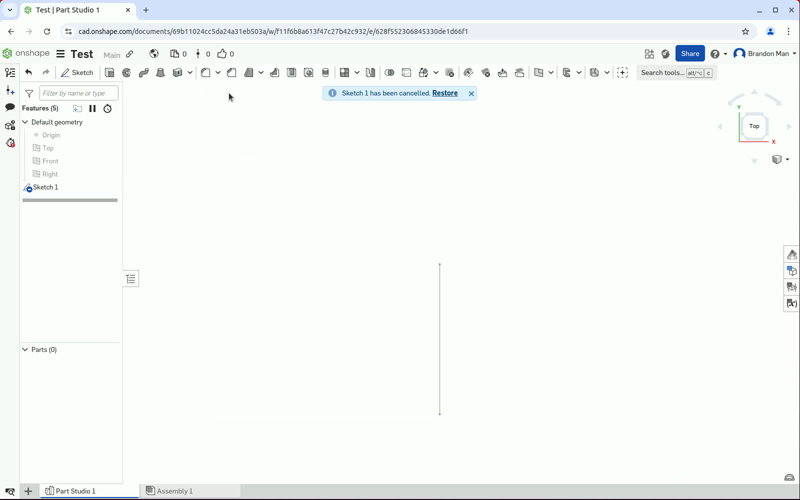
key(shift+h)
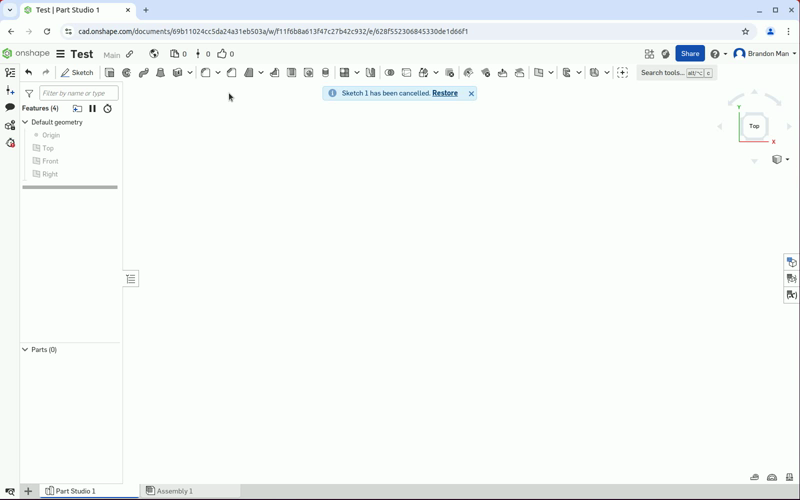
mouse_move(73, 352)
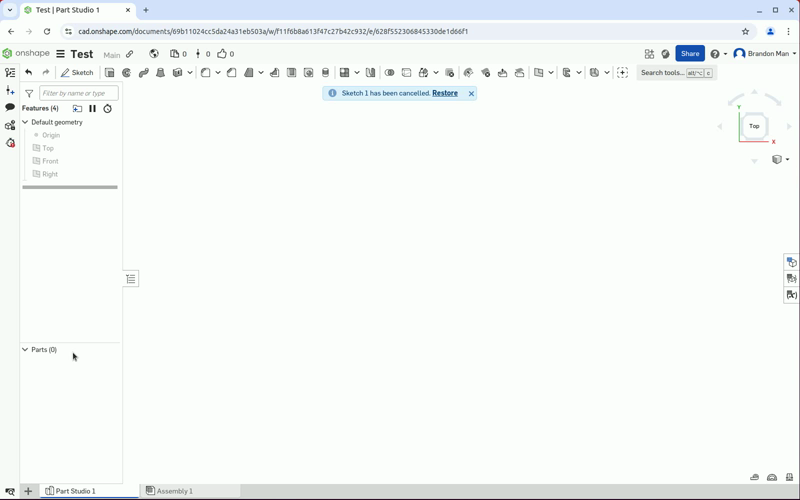
key(y)
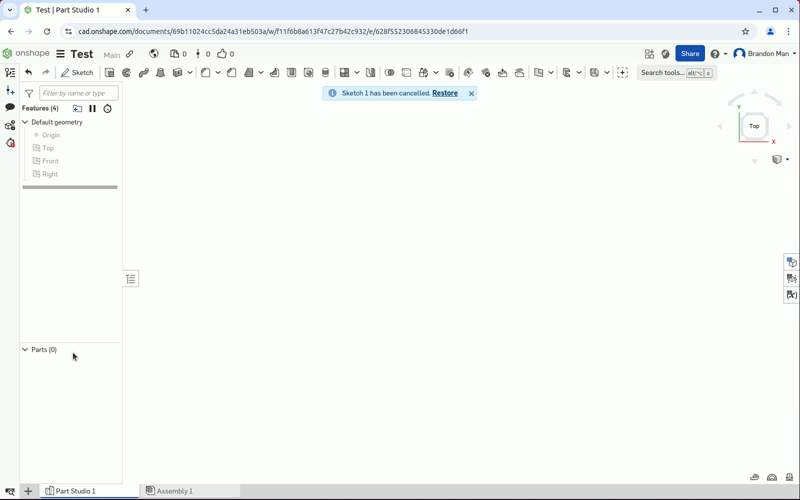
key(shift+p)
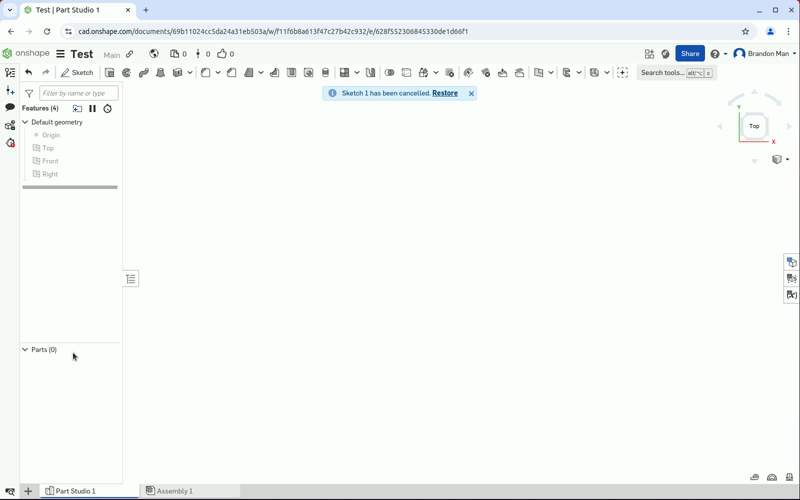
key(space)
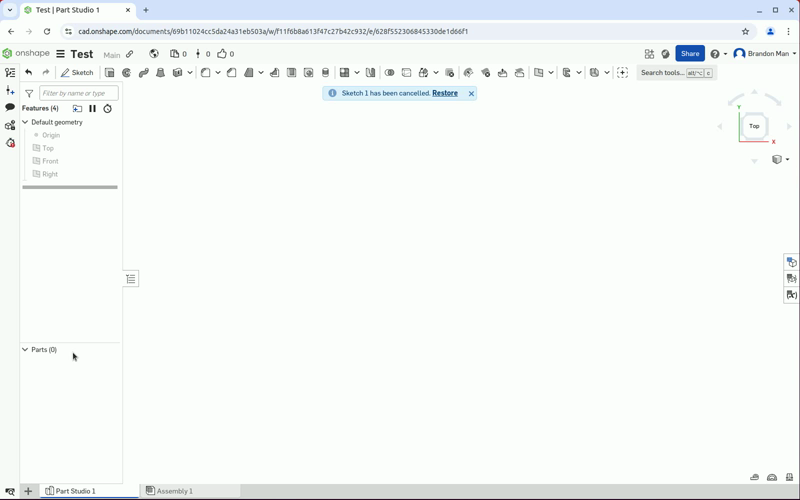
key_down(shift)
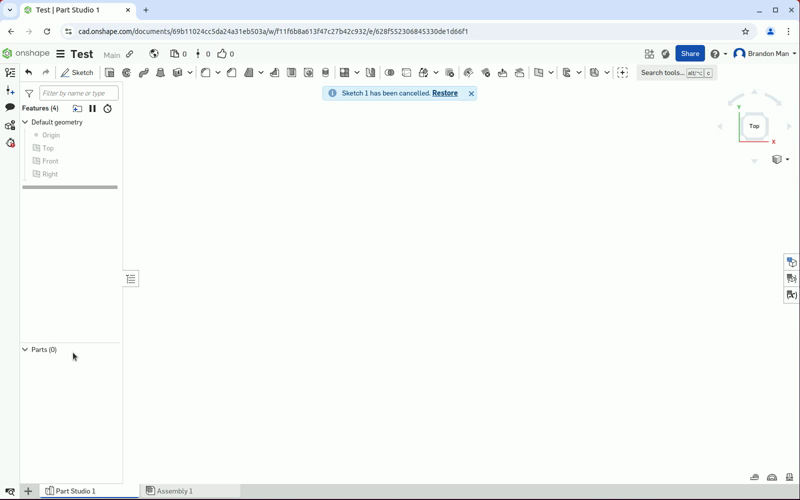
key(up)
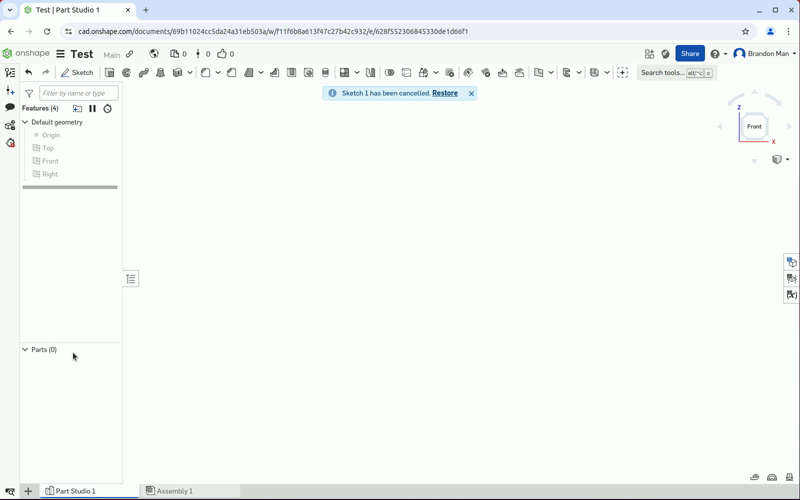
key_up(shift)
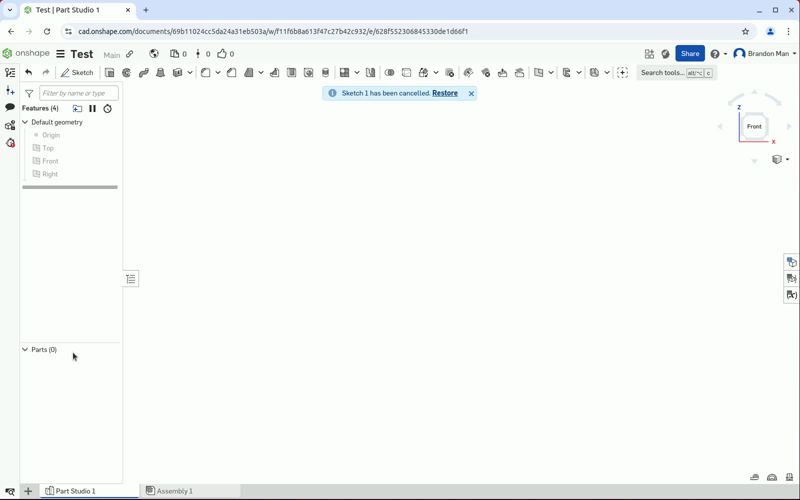
mouse_move(73, 352)
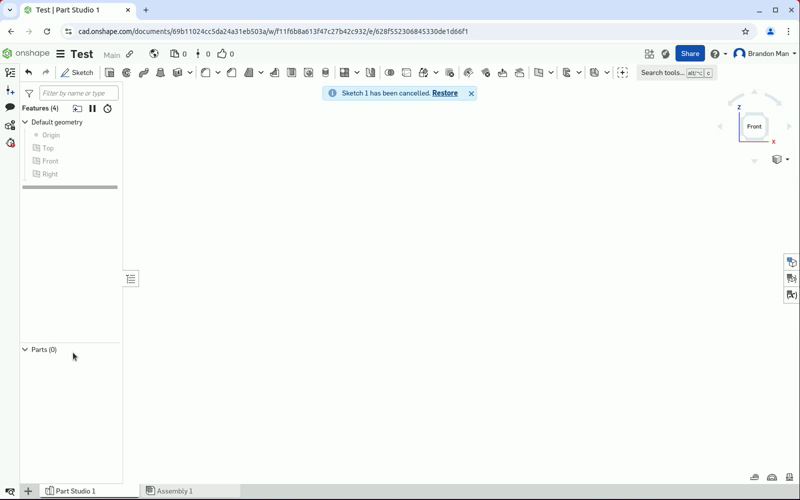
key(shift+y)
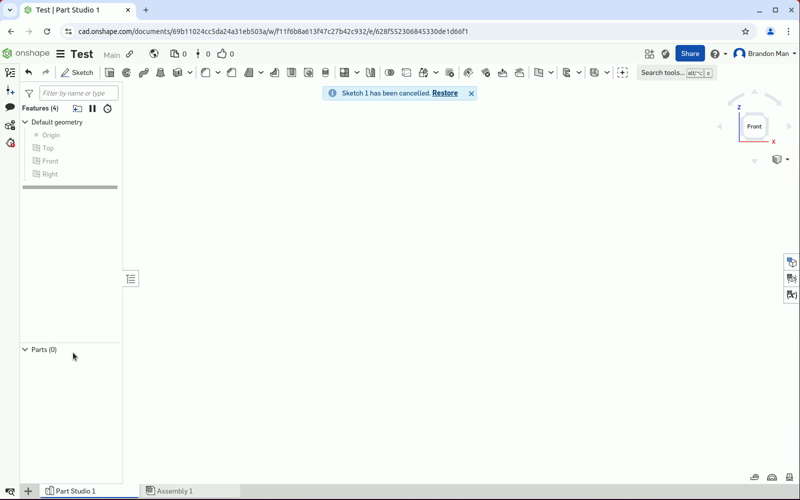
key(shift+s)
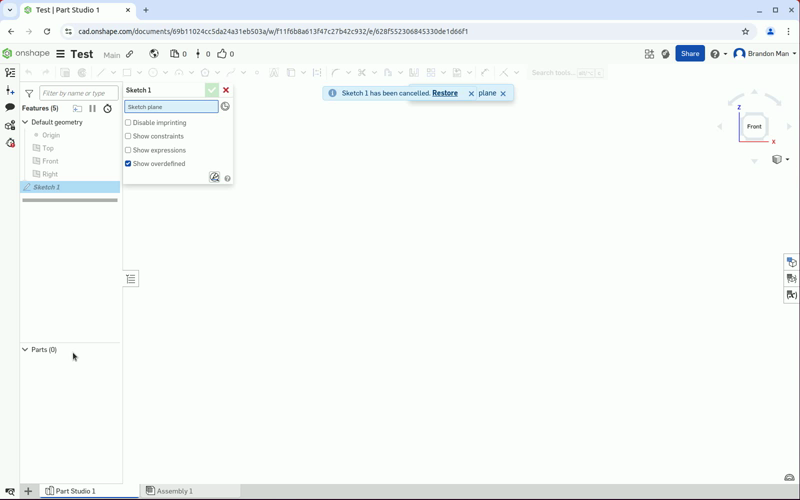
mouse_move(73, 163)
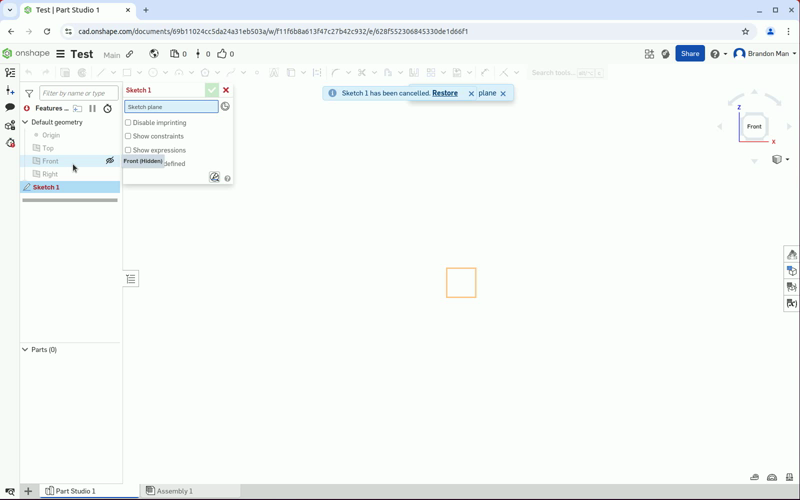
click(73, 163)
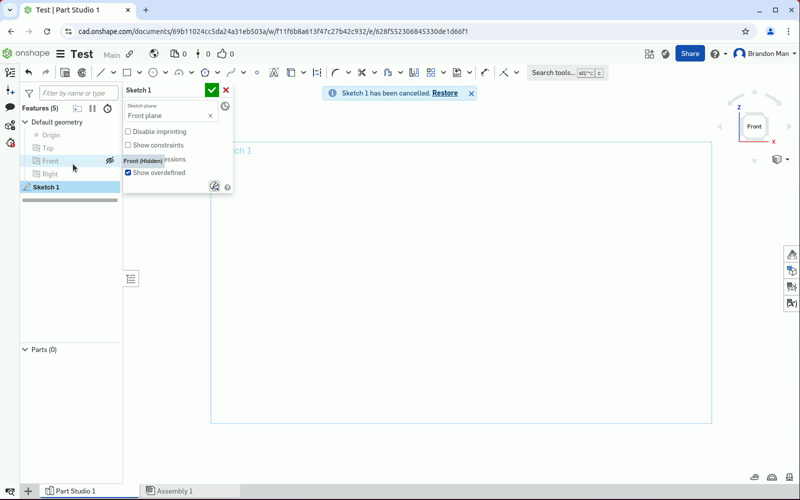
mouse_move(73, 352)
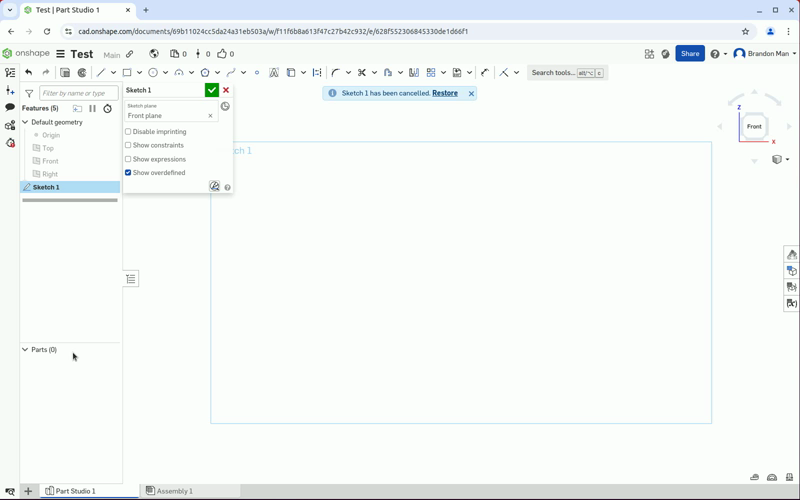
key(y)
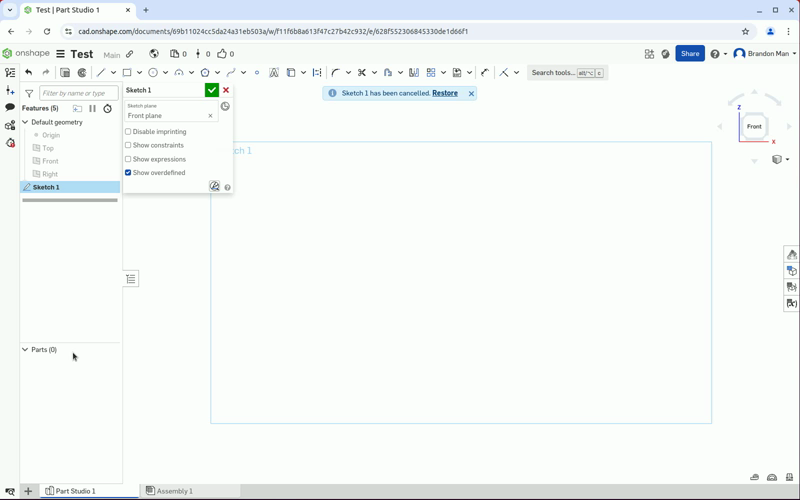
key(c)
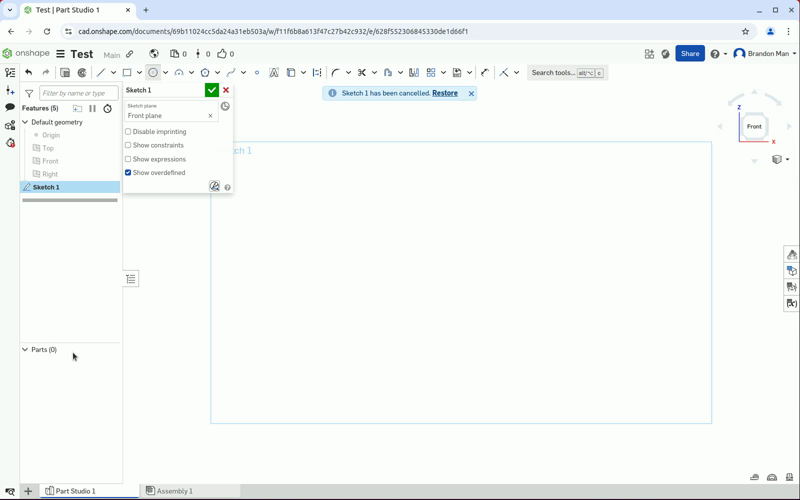
key_down(shift)
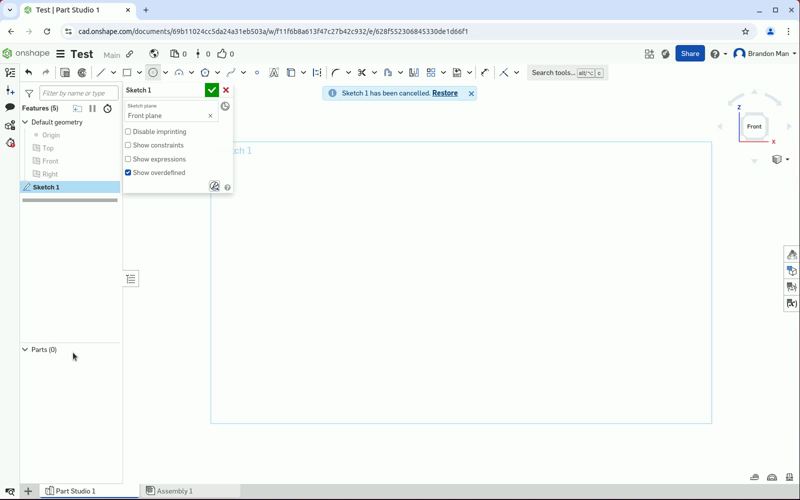
mouse_move(461, 282)
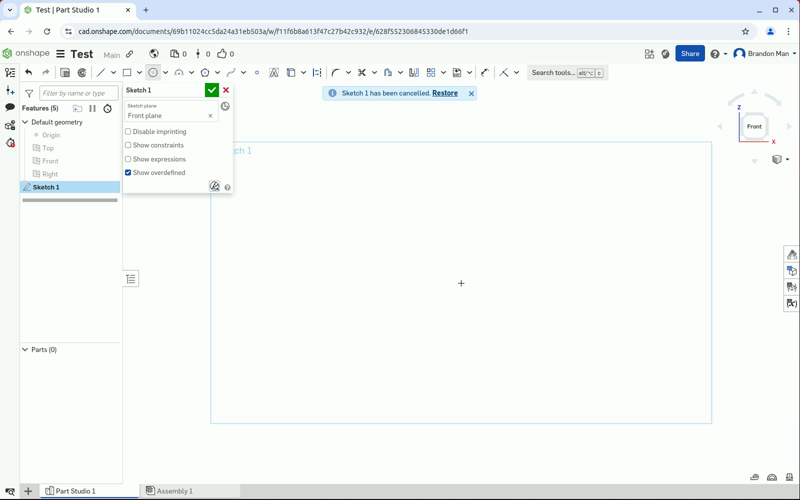
click(461, 282)
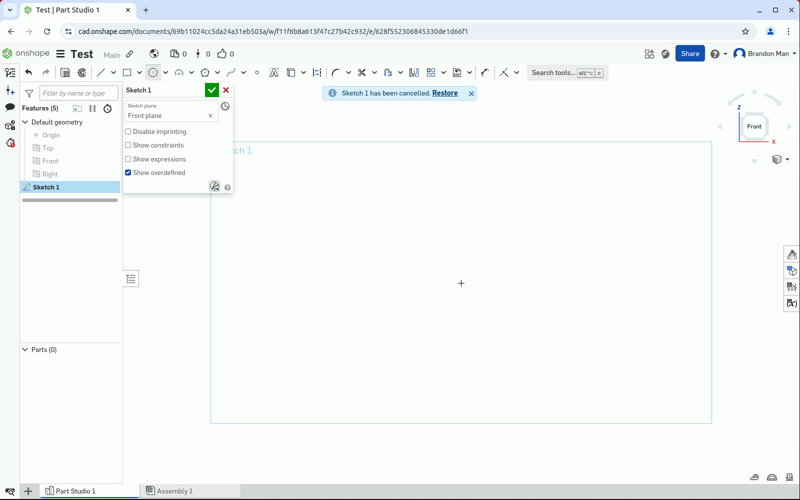
key_up(shift)
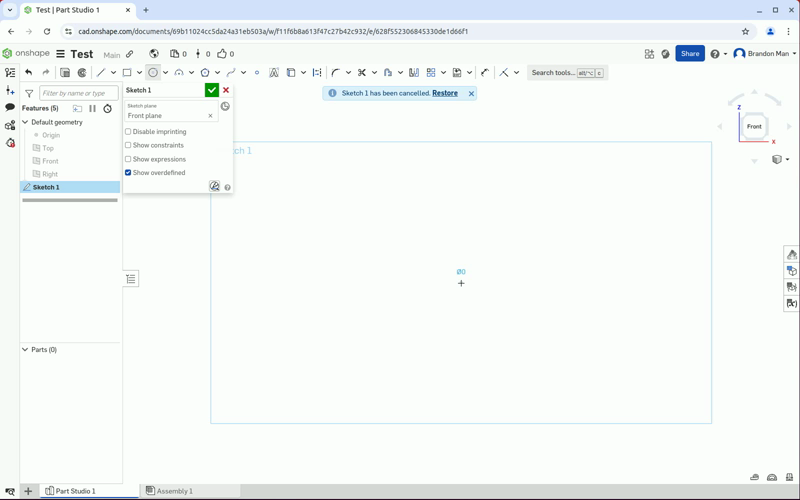
mouse_move(497, 282)
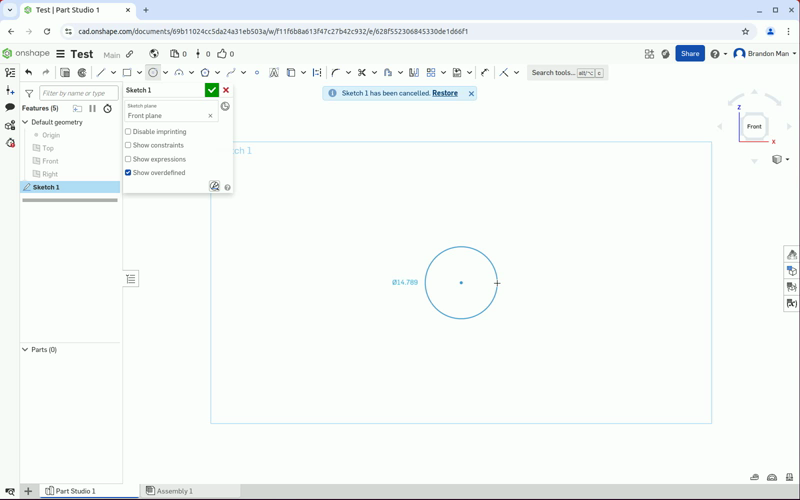
click(497, 282)
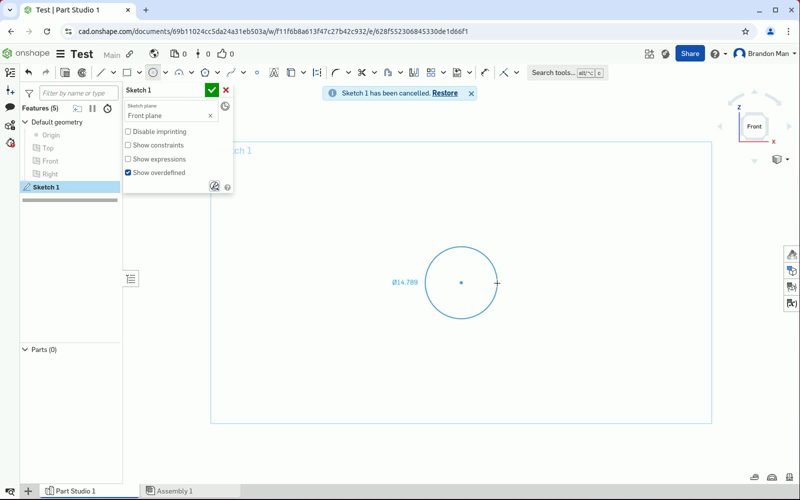
key(esc)
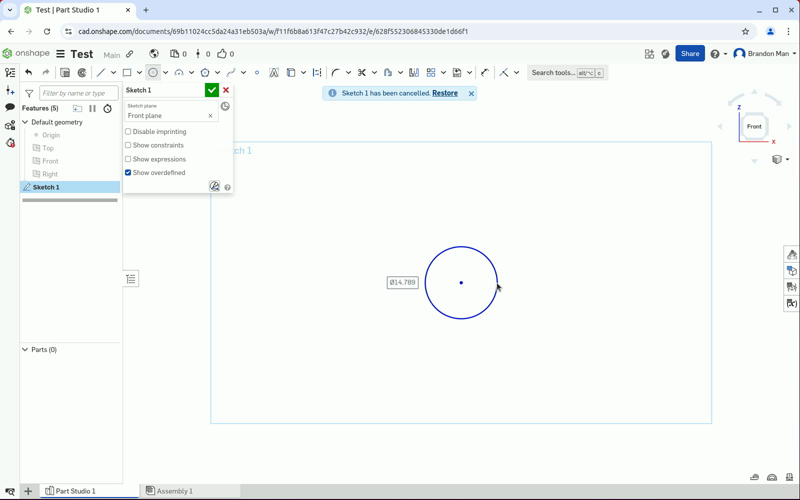
key(c)
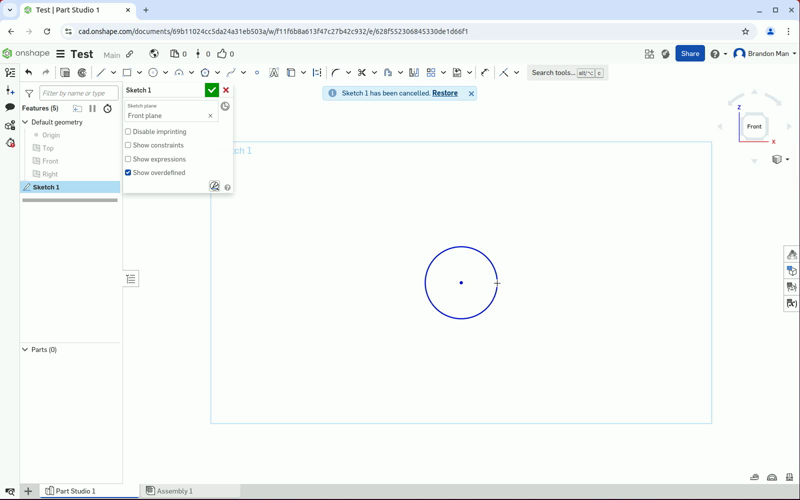
key_down(shift)
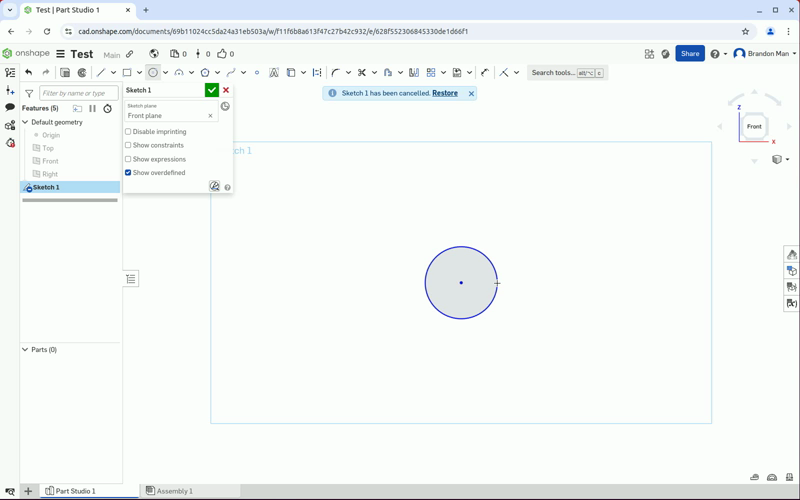
mouse_move(461, 282)
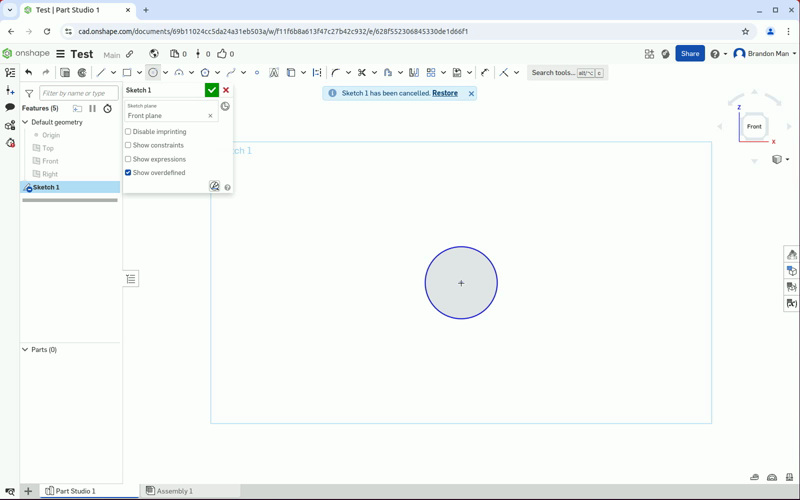
click(461, 282)
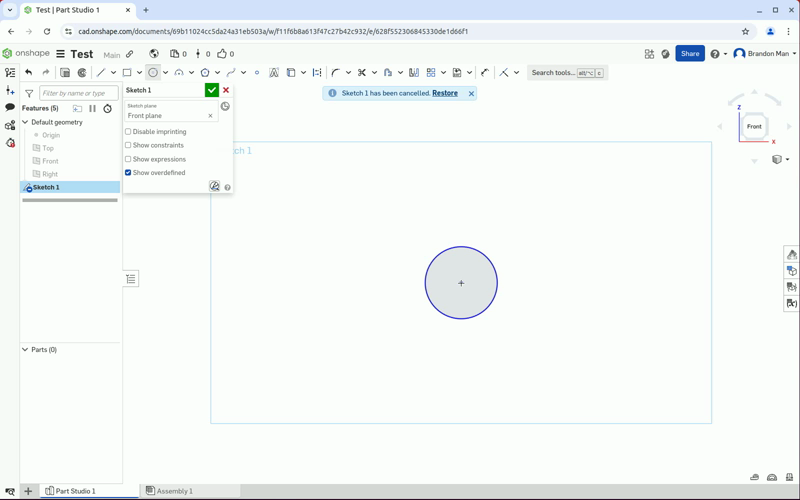
key_up(shift)
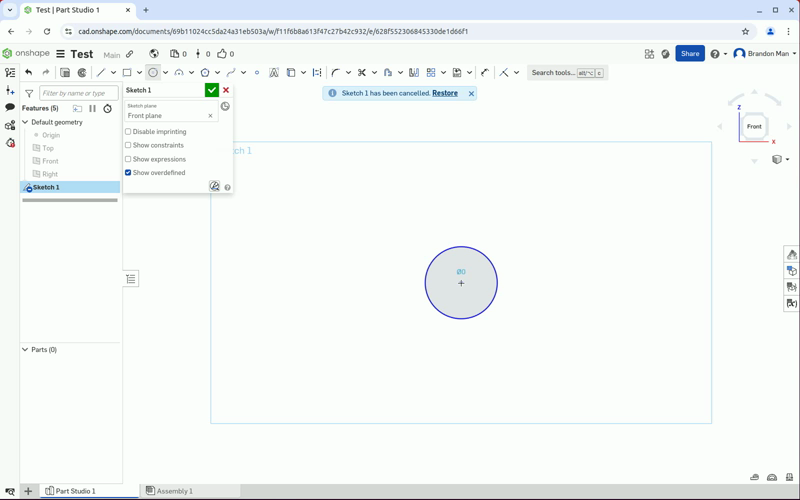
mouse_move(479, 282)
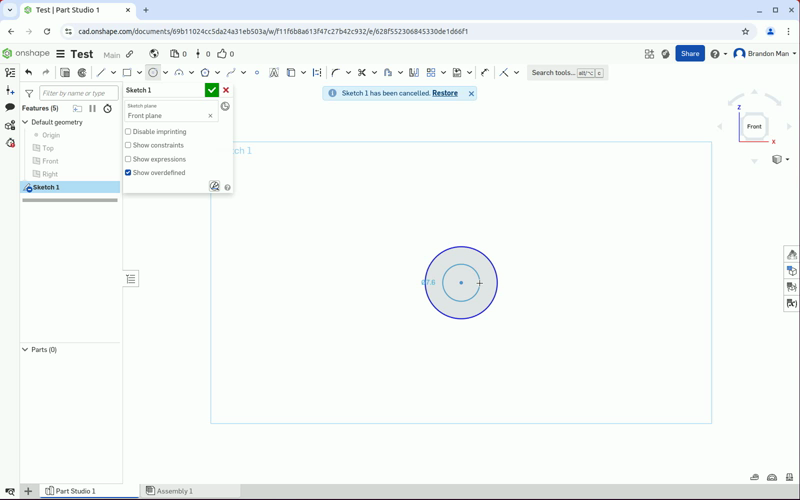
click(479, 282)
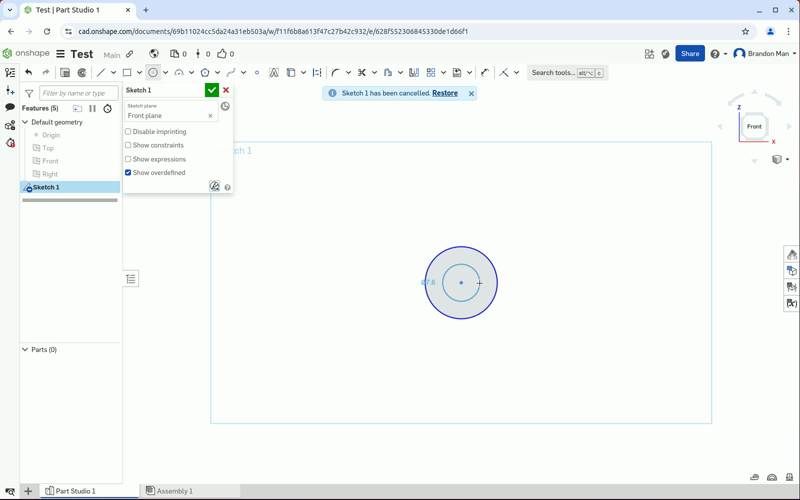
key(esc)
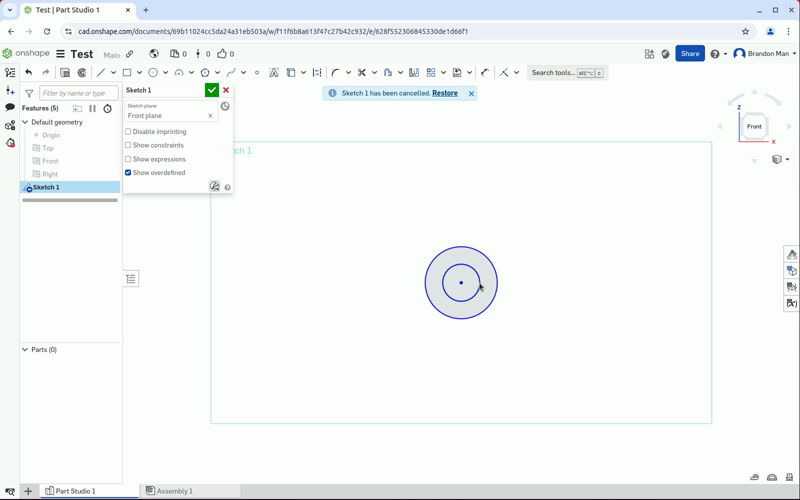
mouse_move(478, 307)
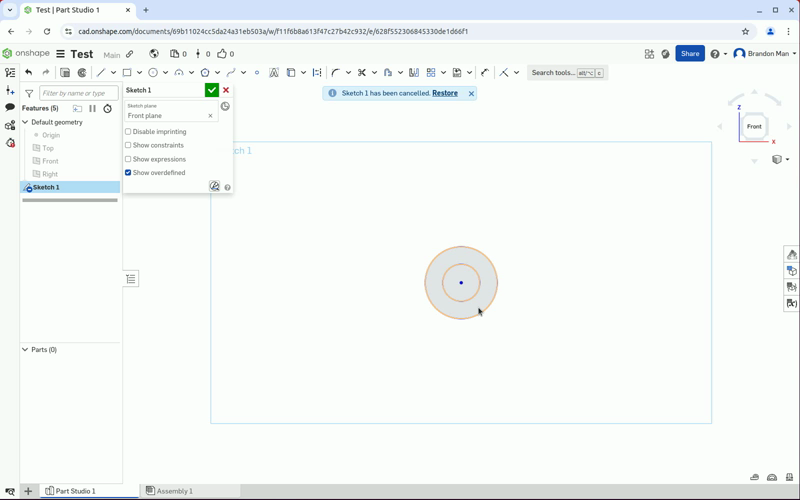
click(478, 307)
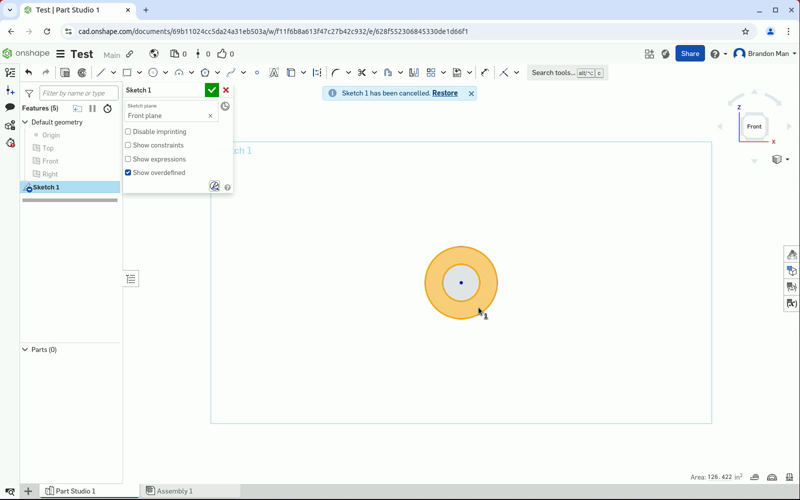
mouse_move(73, 352)
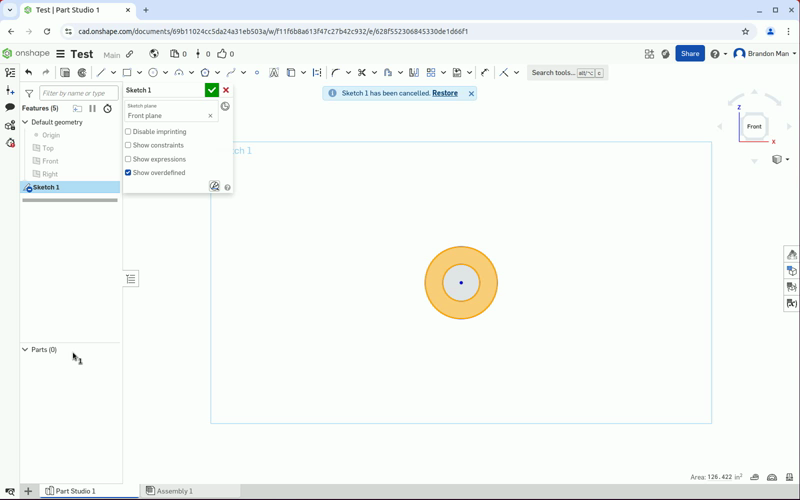
key(shift+y)
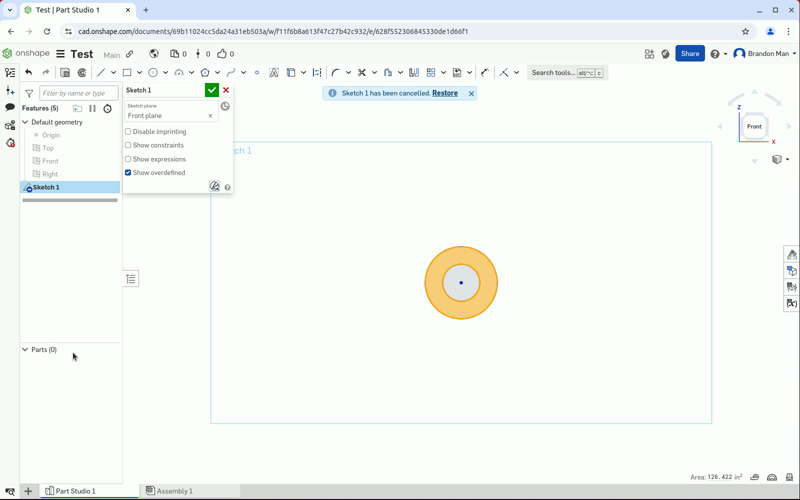
key(shift+e)
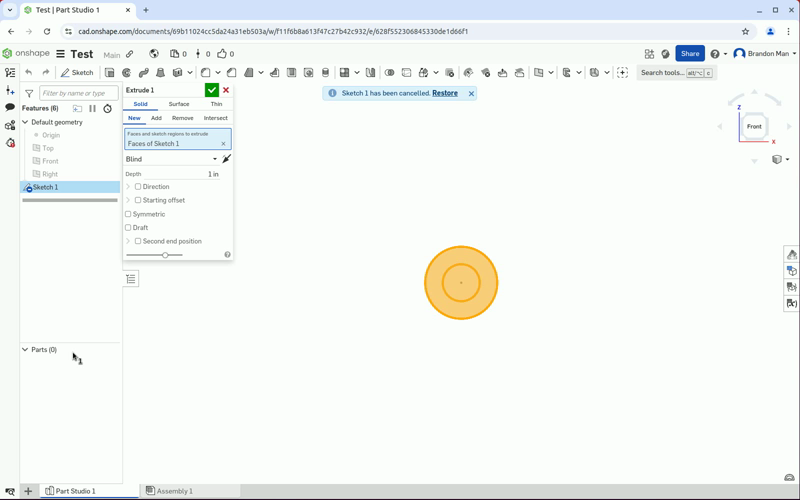
mouse_move(143, 106)
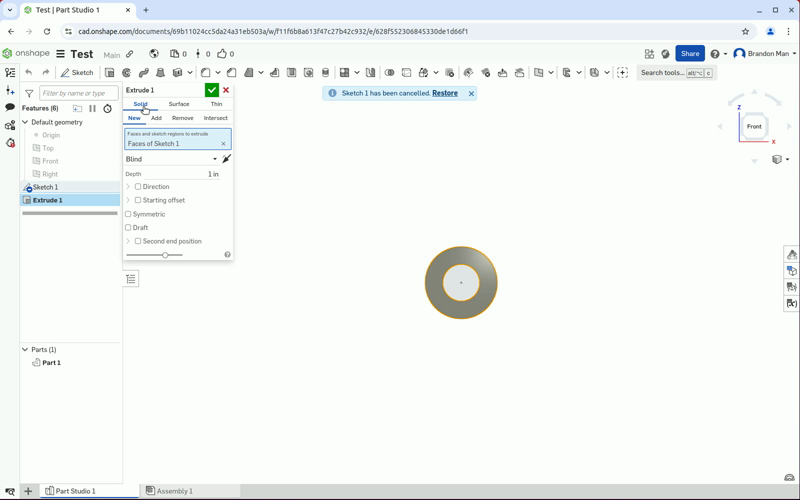
click(143, 106)
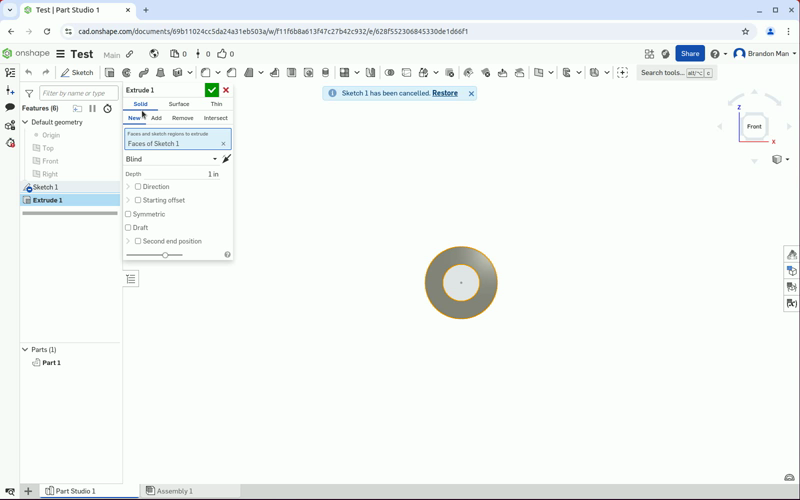
mouse_move(137, 120)
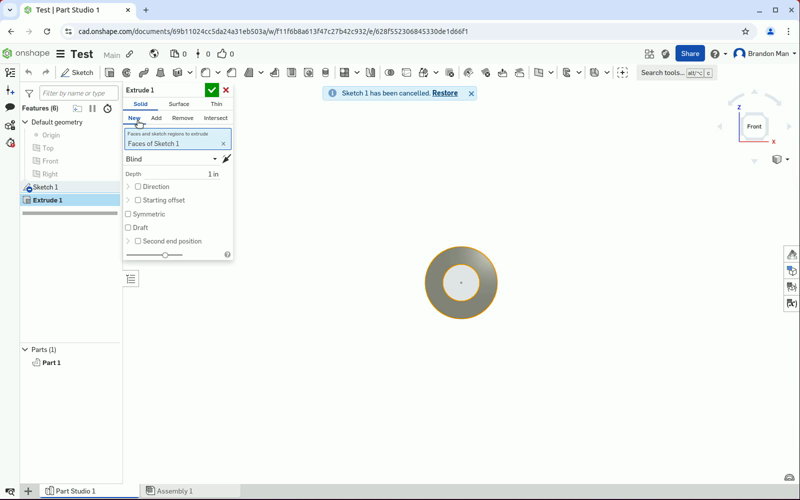
click(137, 120)
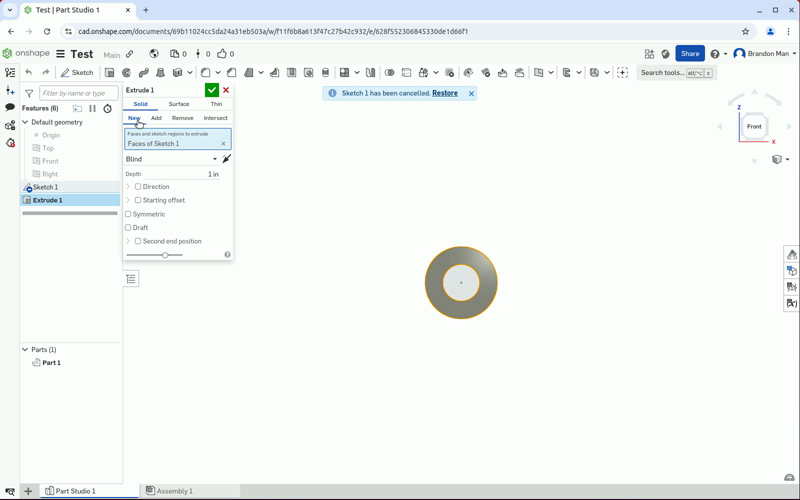
key(tab, 4)
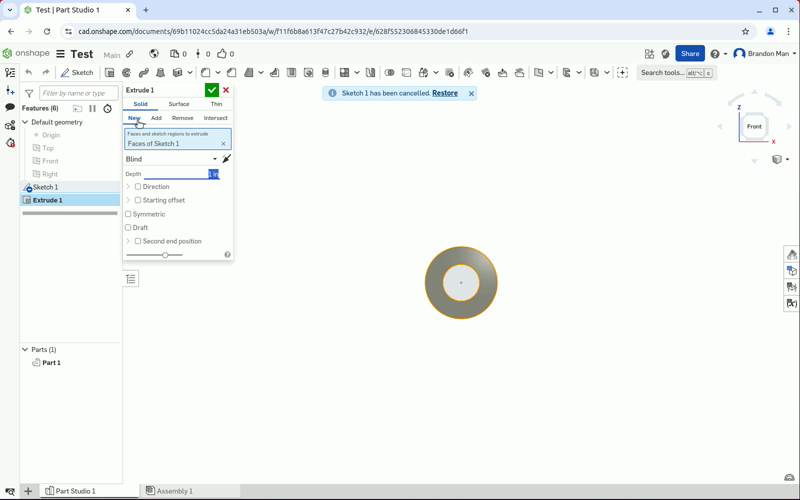
text(3.129)
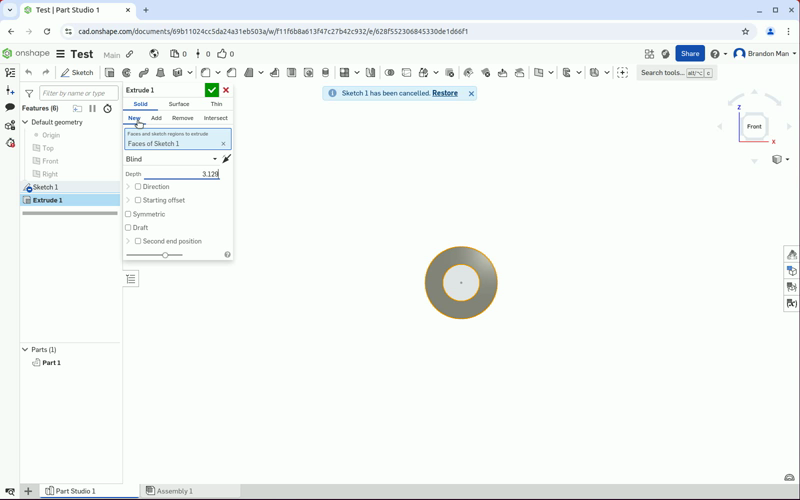
key(enter)
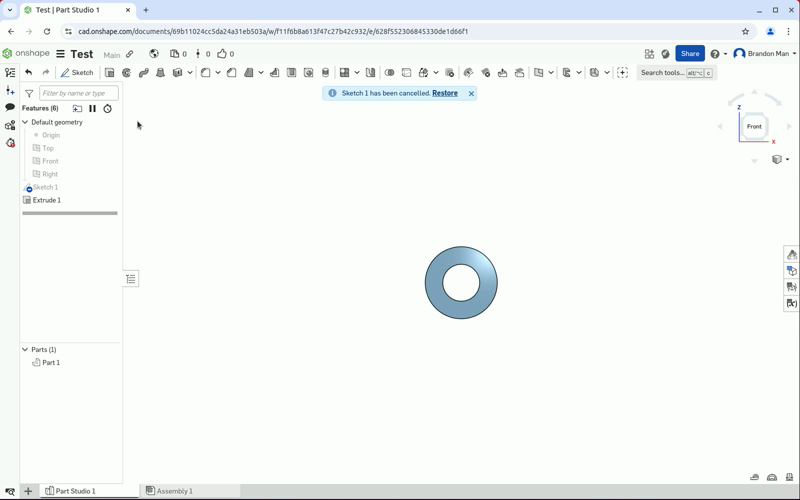
key(shift+h)
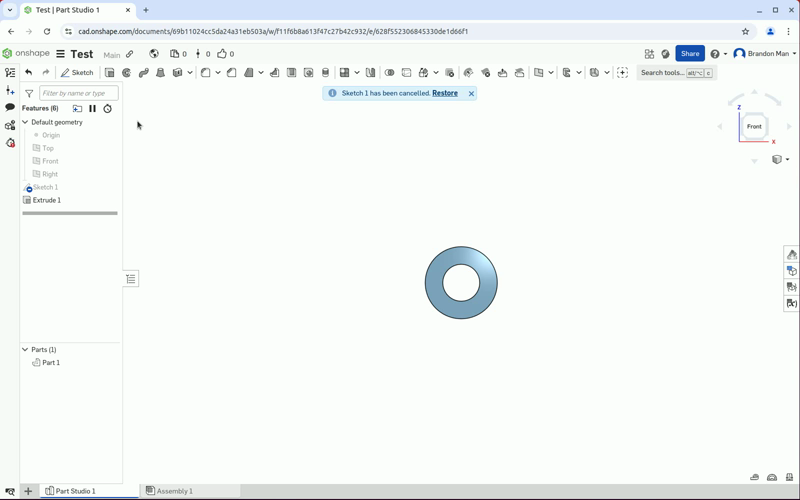
key(shift+h)
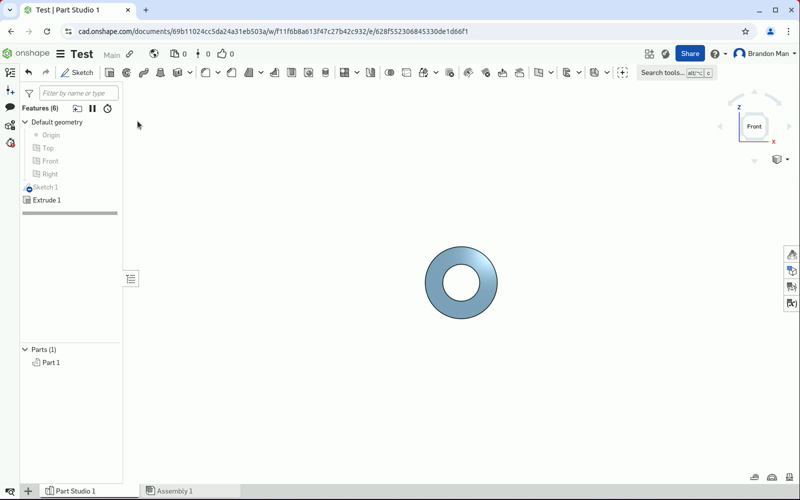
mouse_move(73, 189)
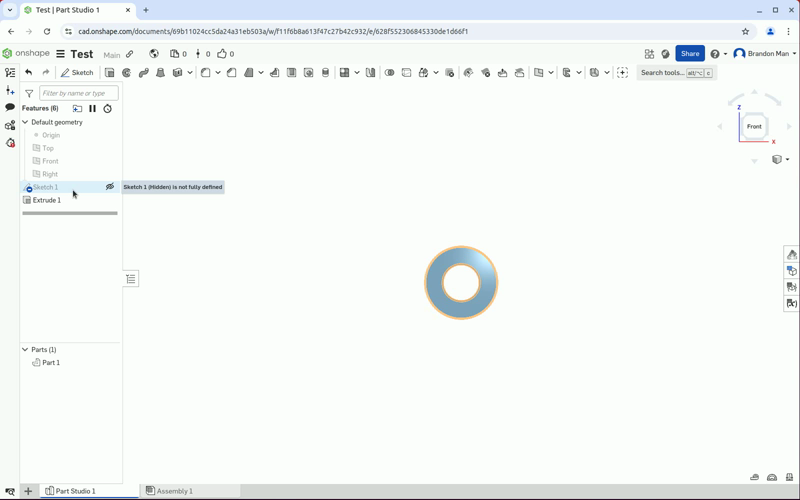
click(73, 189)
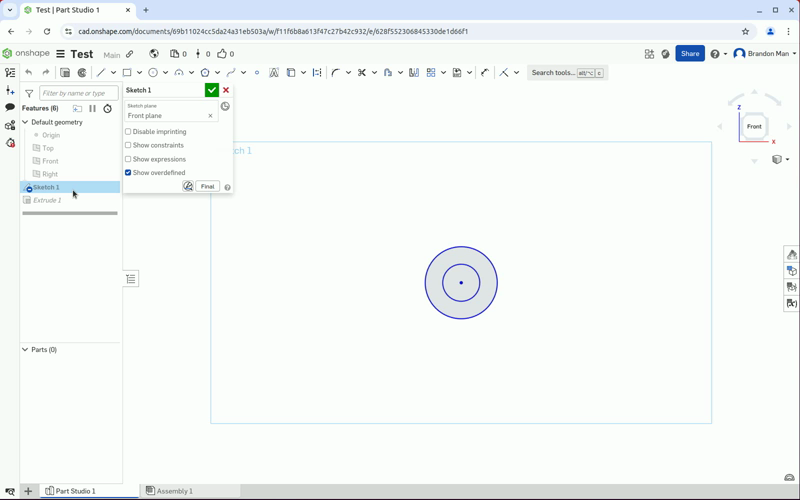
mouse_move(229, 92)
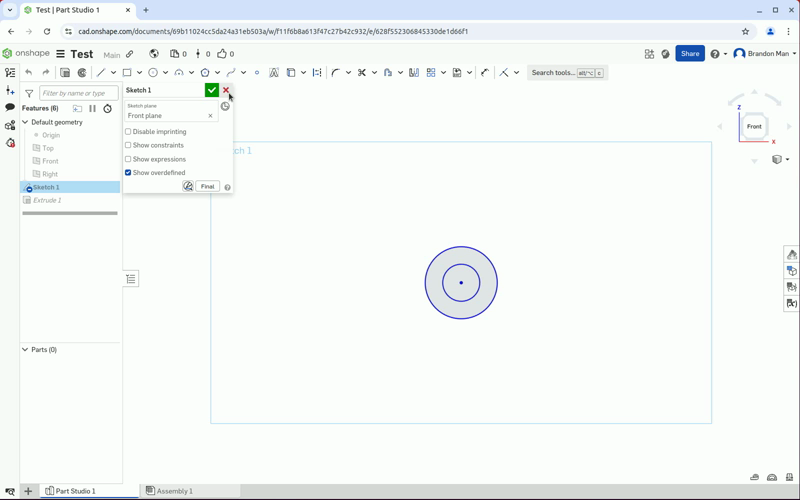
click(229, 92)
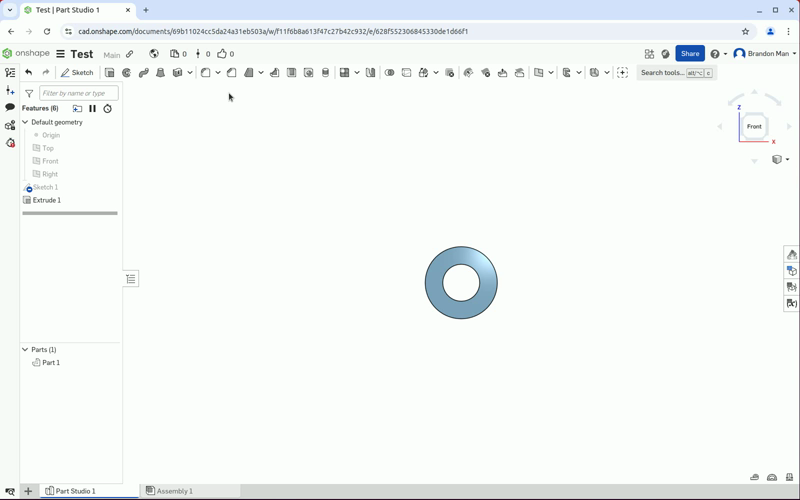
mouse_move(541, 75)
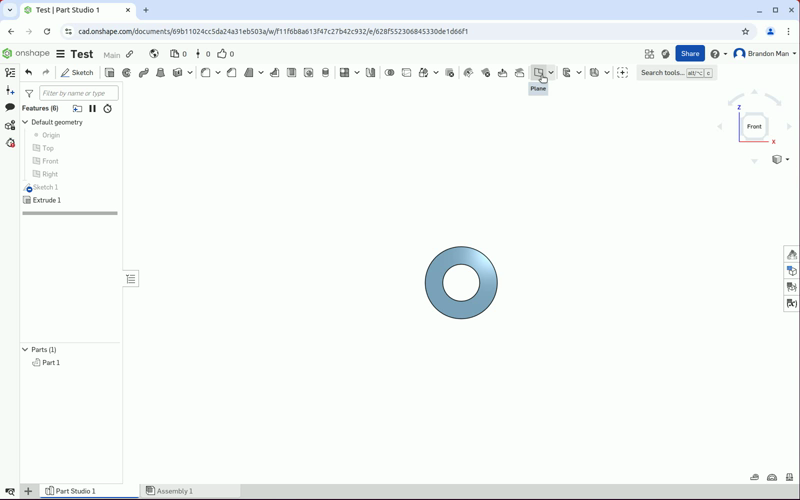
click(541, 75)
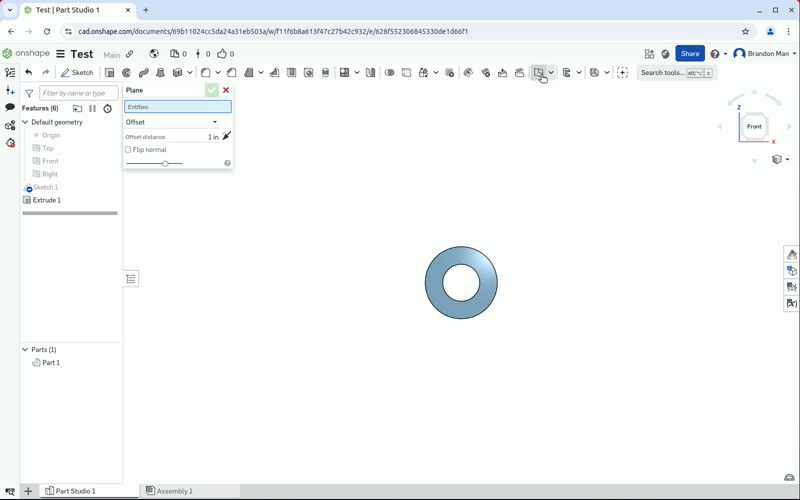
mouse_move(73, 163)
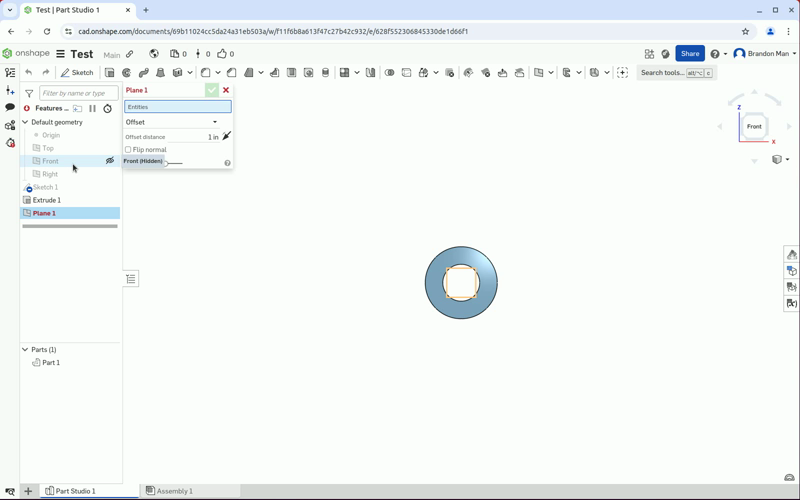
click(73, 163)
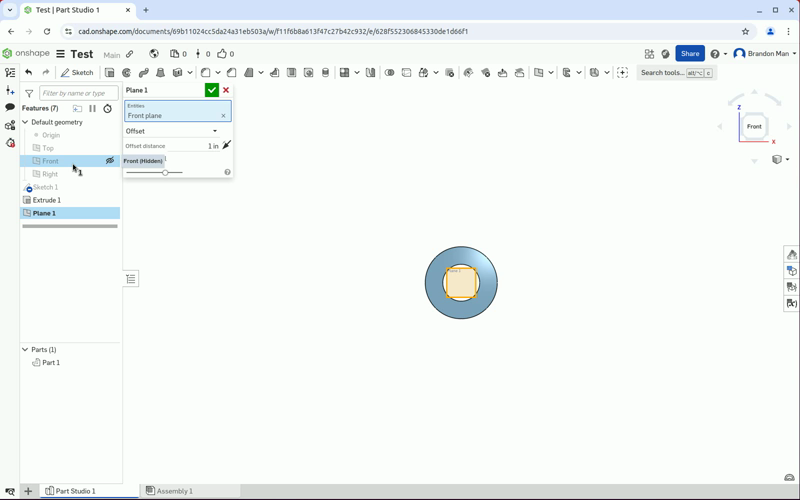
key(tab, 2)
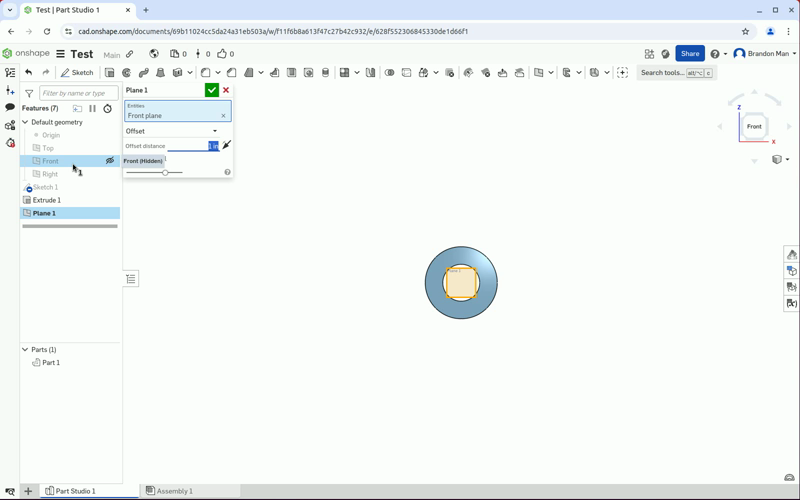
text(3.143)
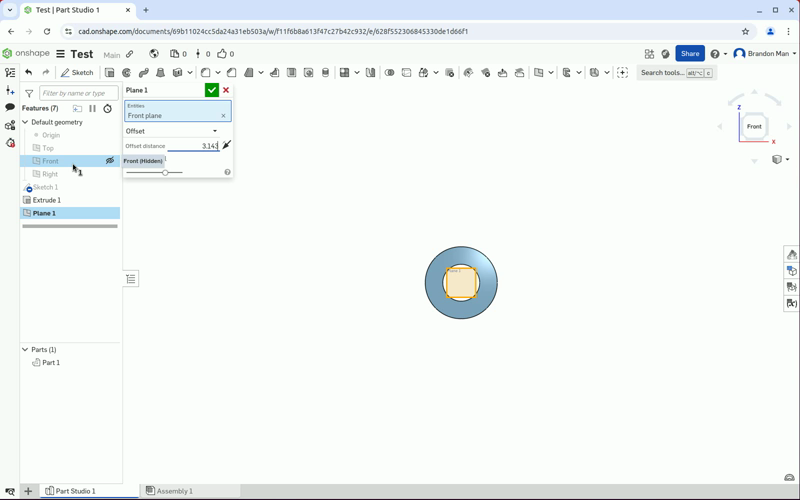
key(enter, 2)
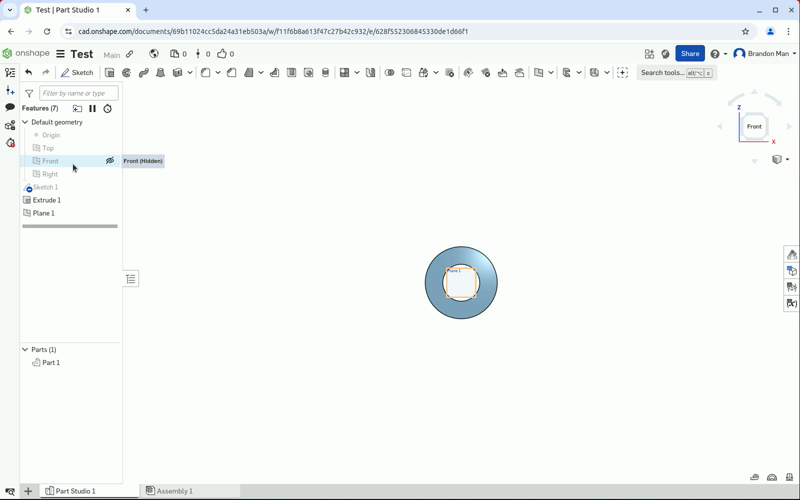
key(shift+s)
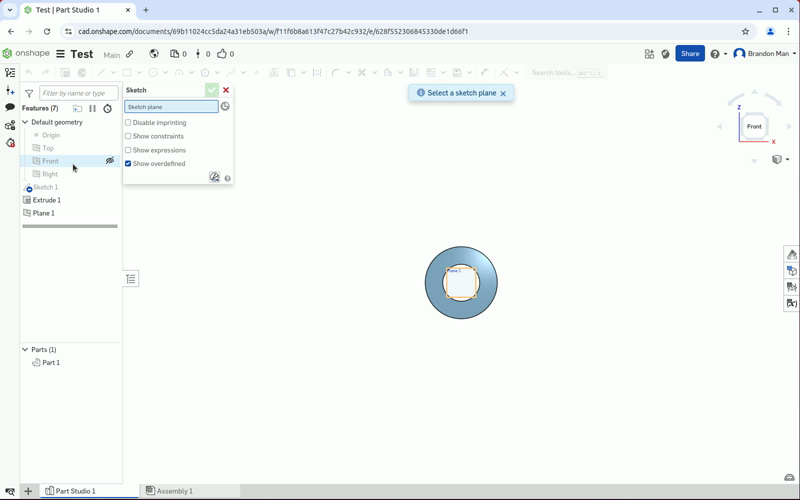
mouse_move(73, 215)
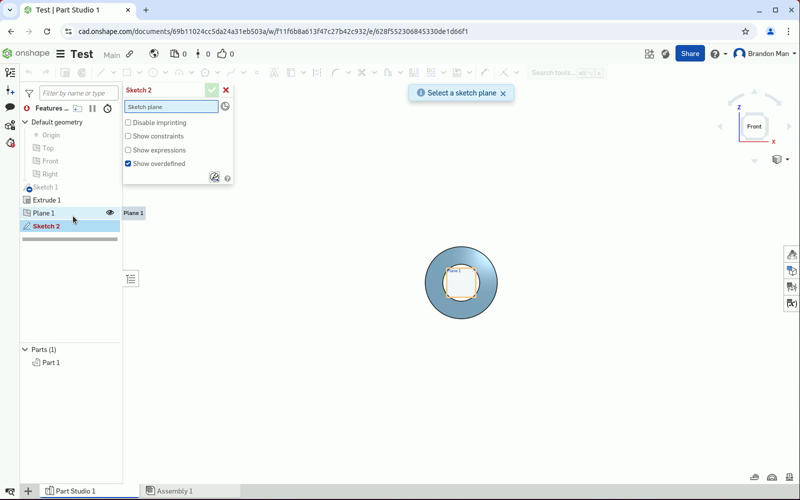
click(73, 215)
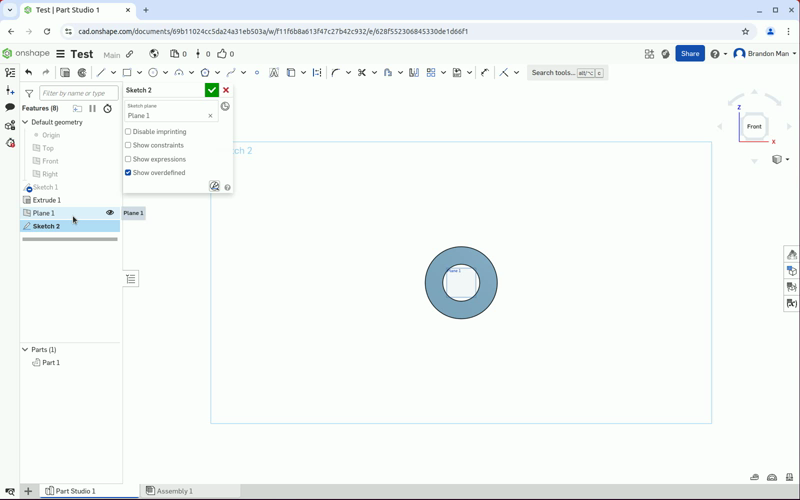
mouse_move(73, 352)
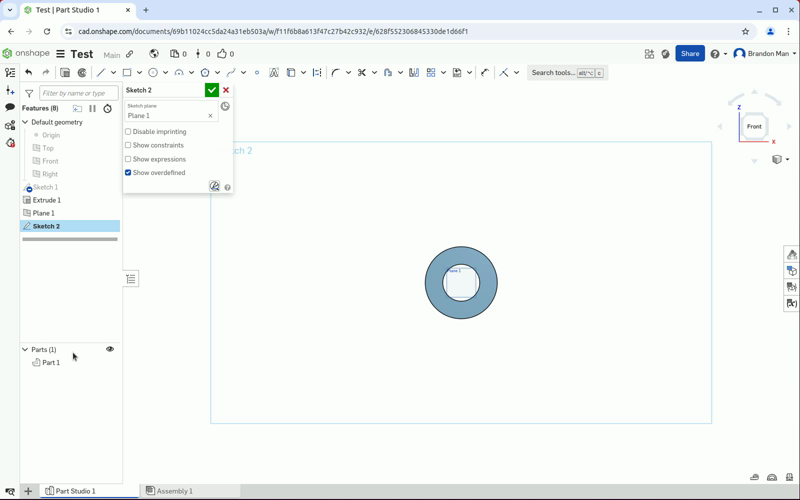
key(y)
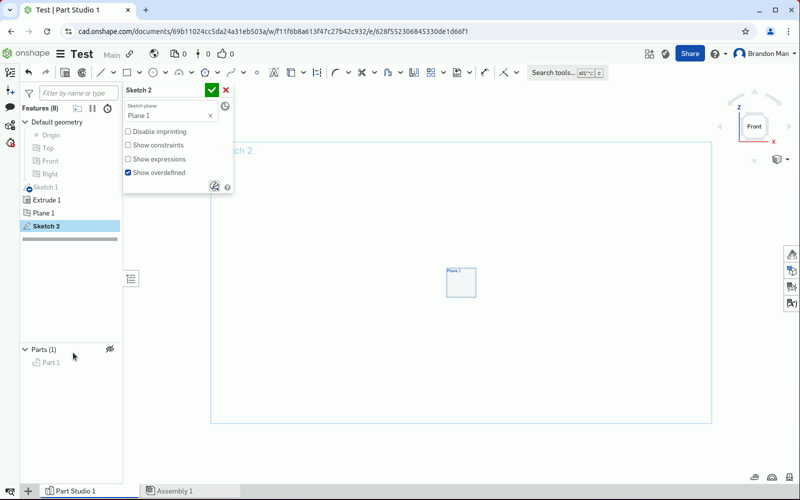
key(c)
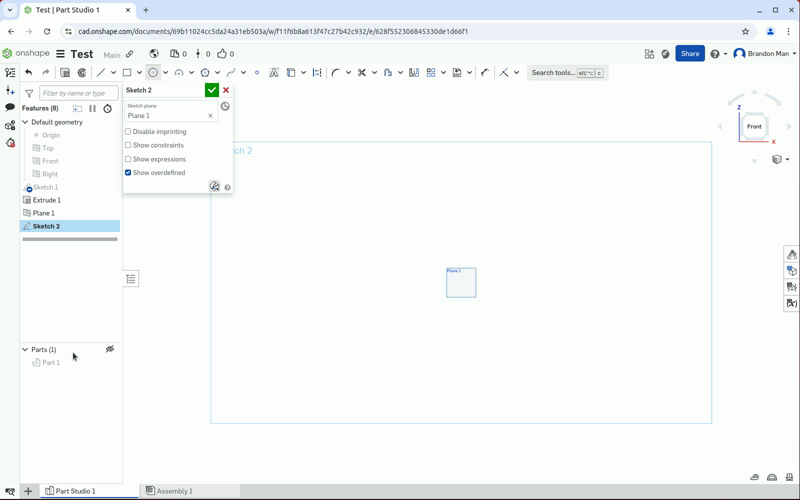
key_down(shift)
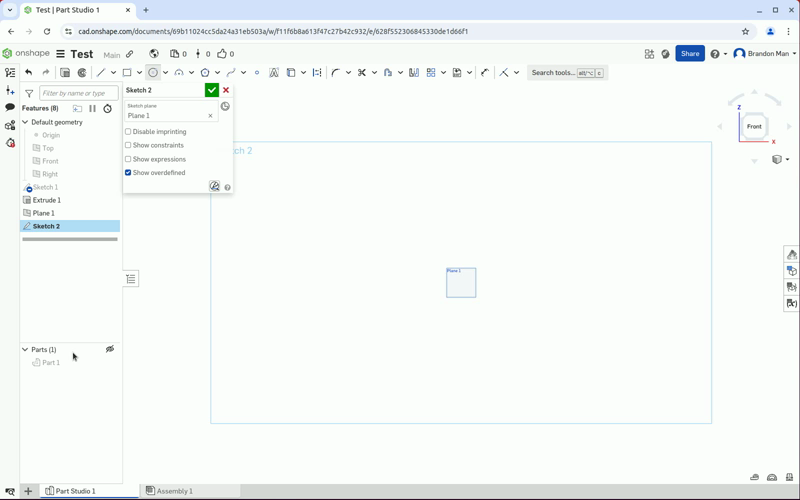
mouse_move(461, 282)
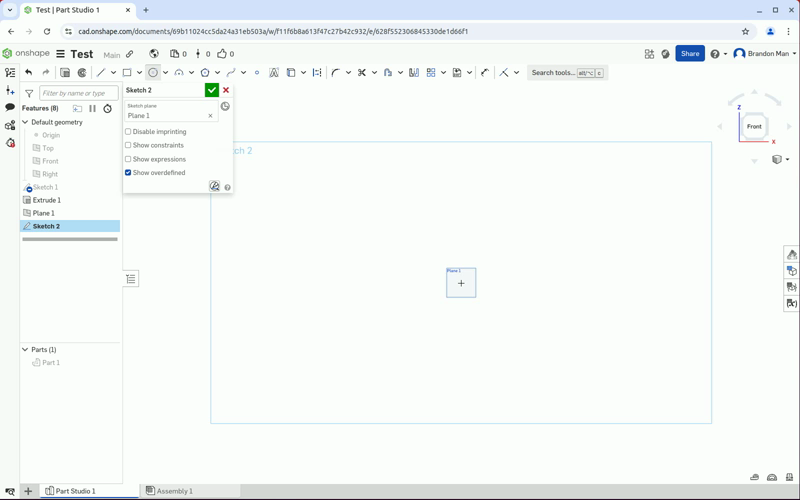
click(461, 282)
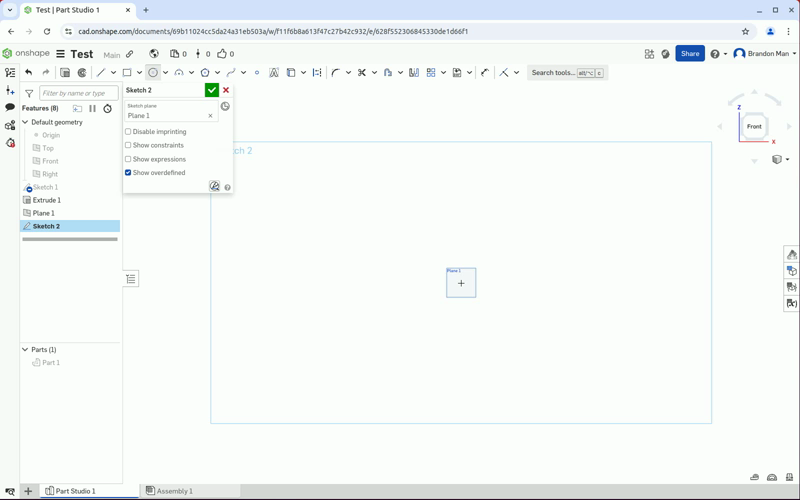
key_up(shift)
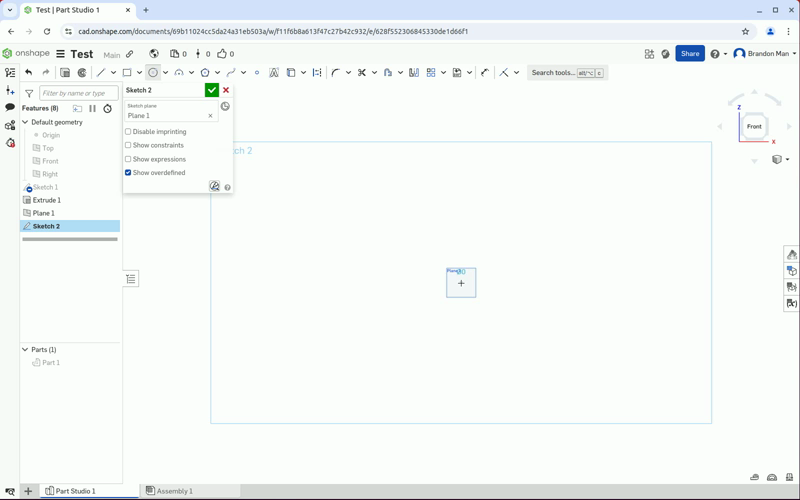
mouse_move(494, 282)
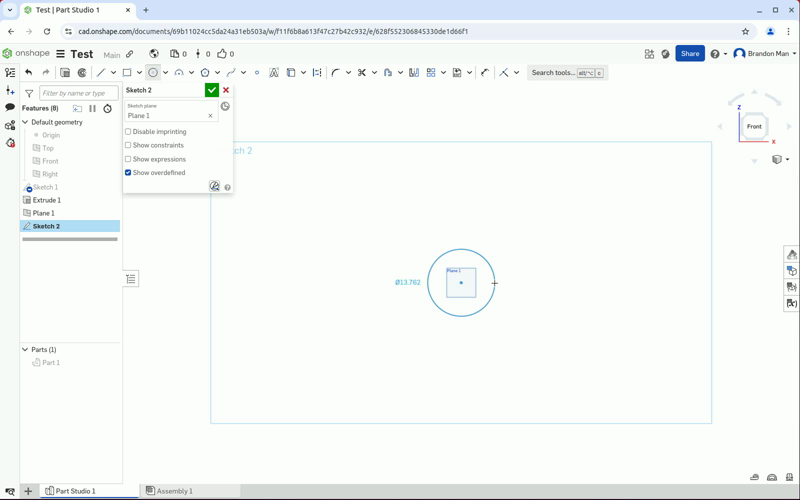
click(494, 282)
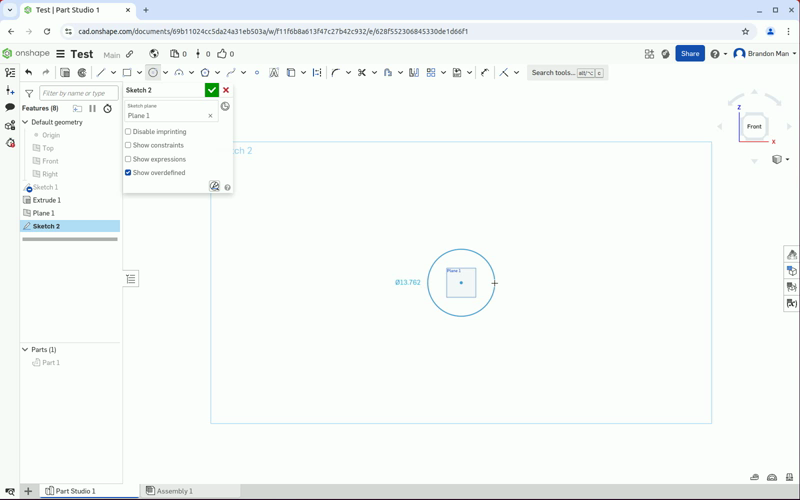
key(esc)
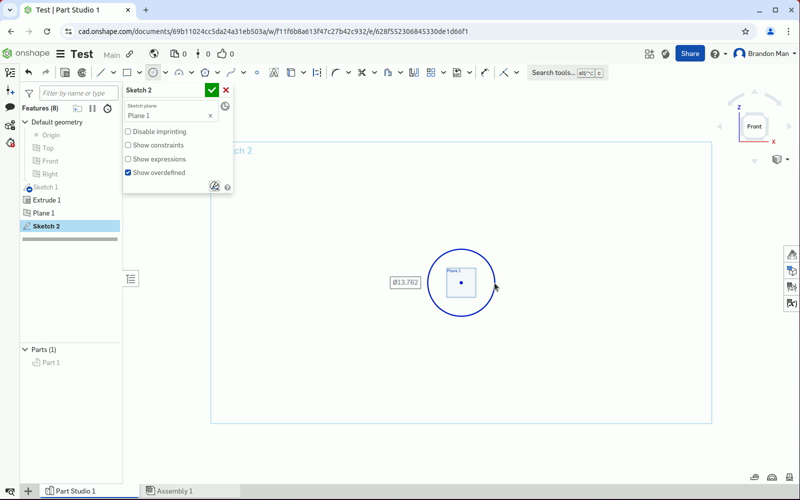
key(c)
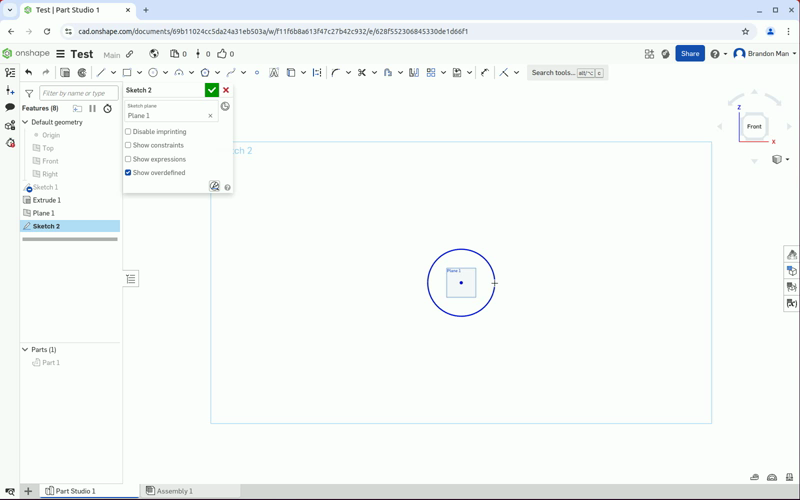
key_down(shift)
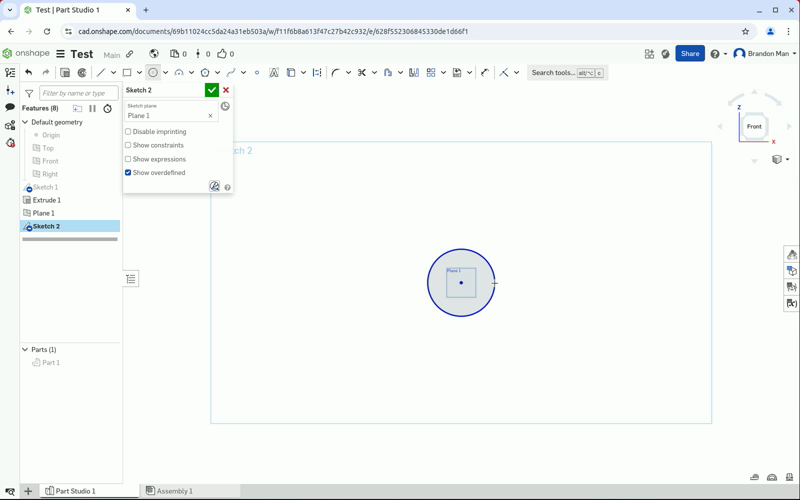
mouse_move(461, 282)
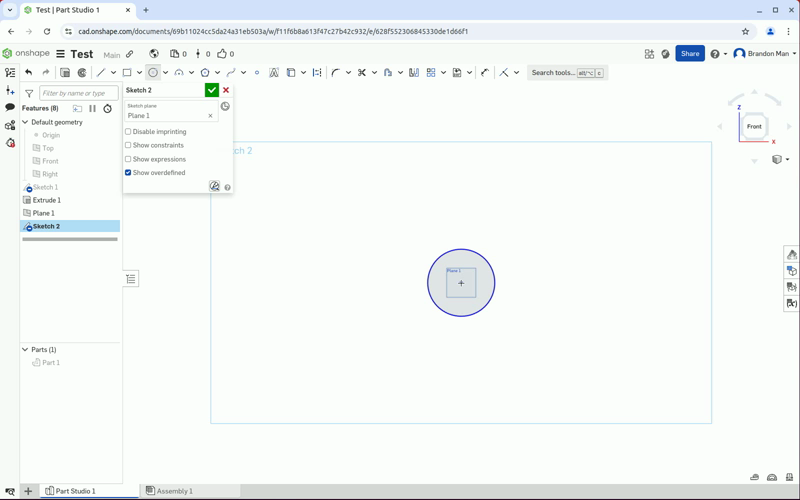
click(461, 282)
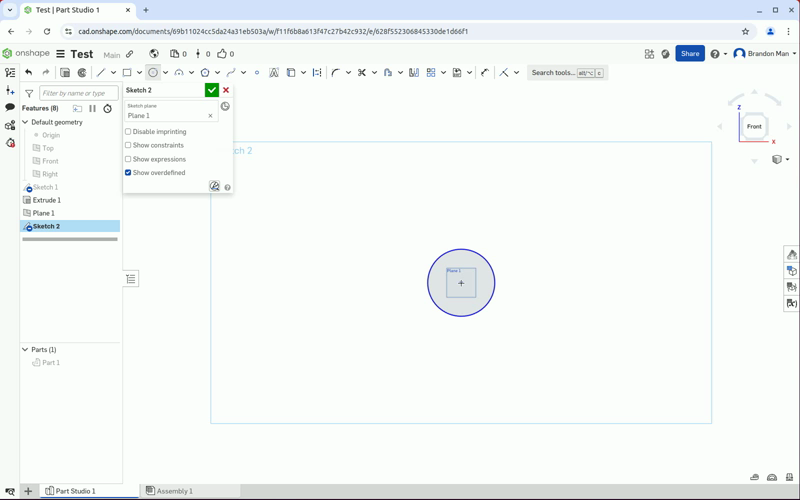
key_up(shift)
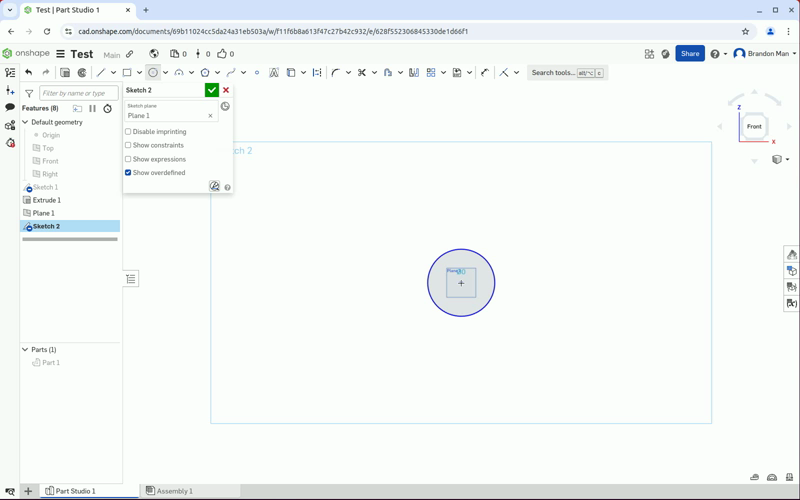
mouse_move(480, 282)
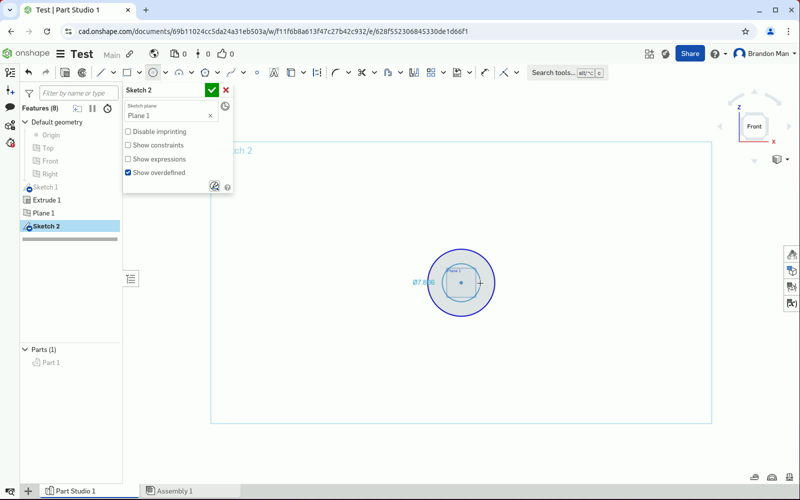
click(480, 282)
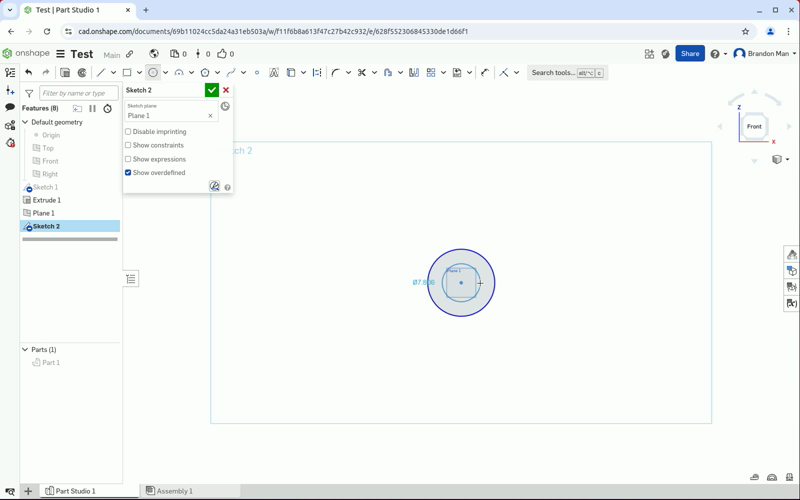
key(esc)
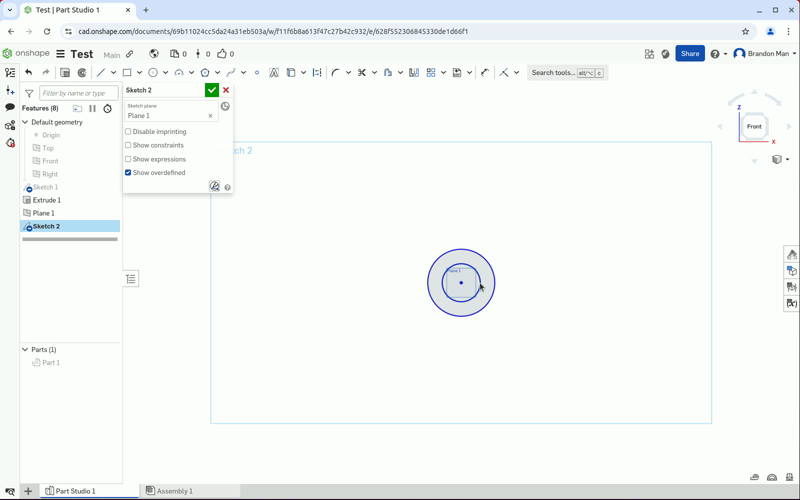
mouse_move(478, 300)
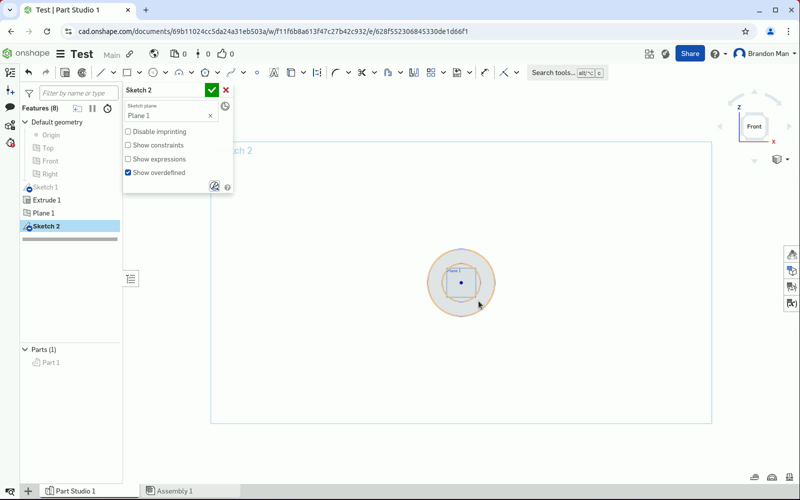
click(478, 300)
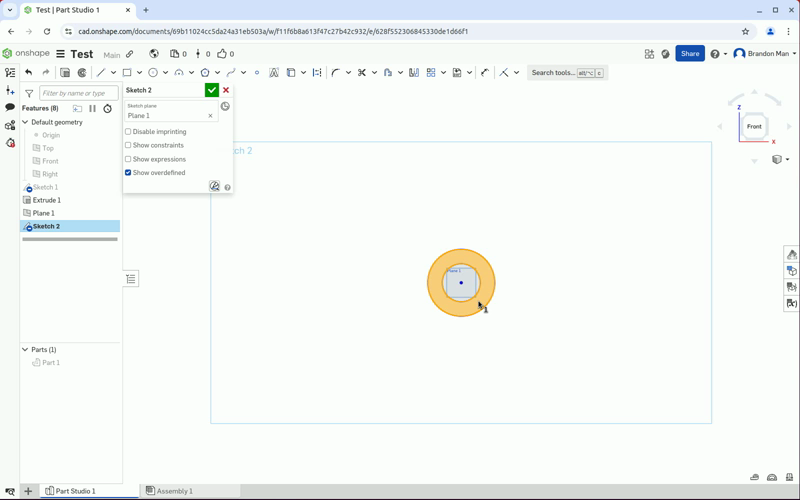
mouse_move(73, 352)
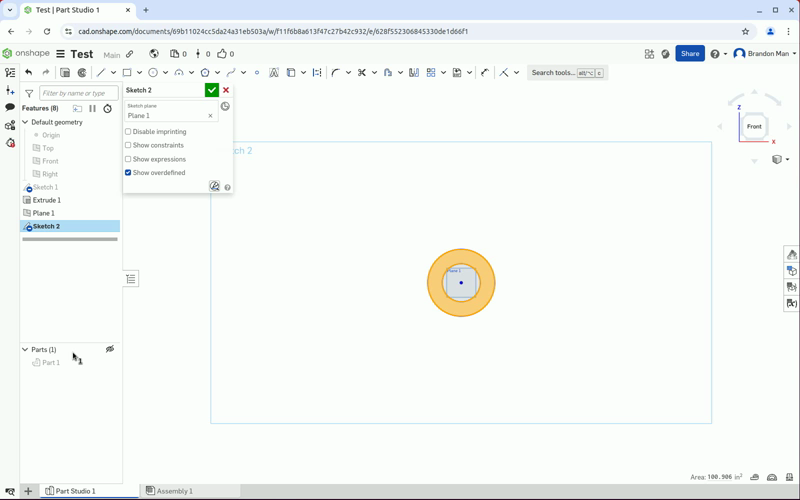
key(shift+y)
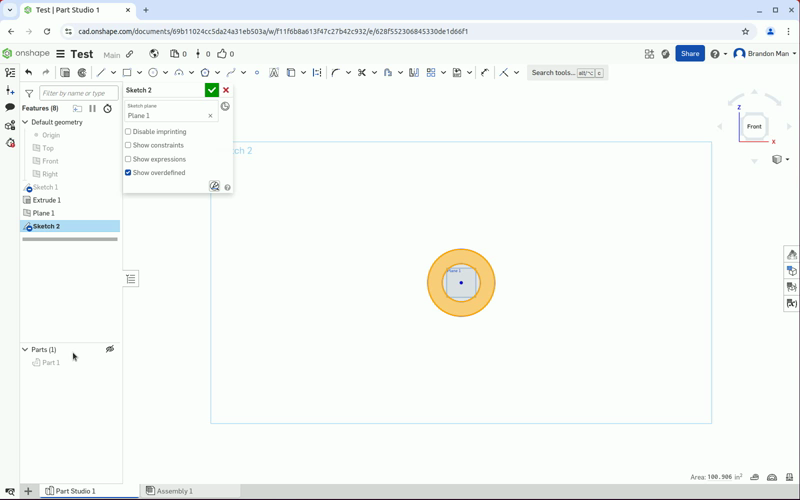
key(shift+e)
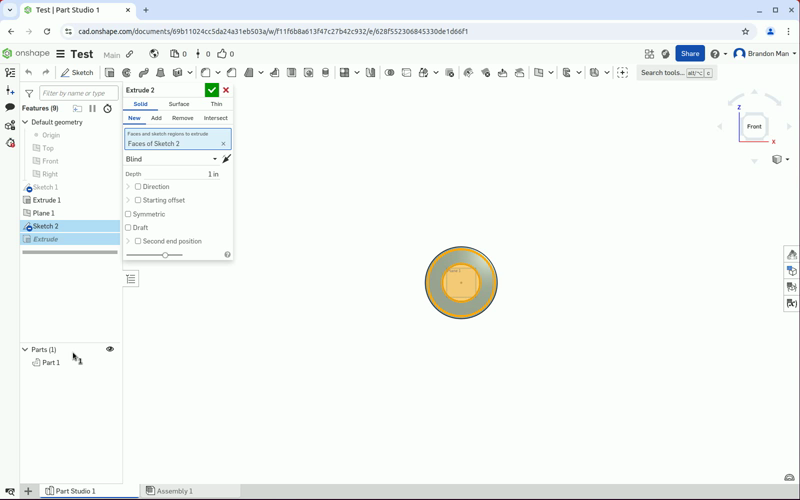
mouse_move(143, 106)
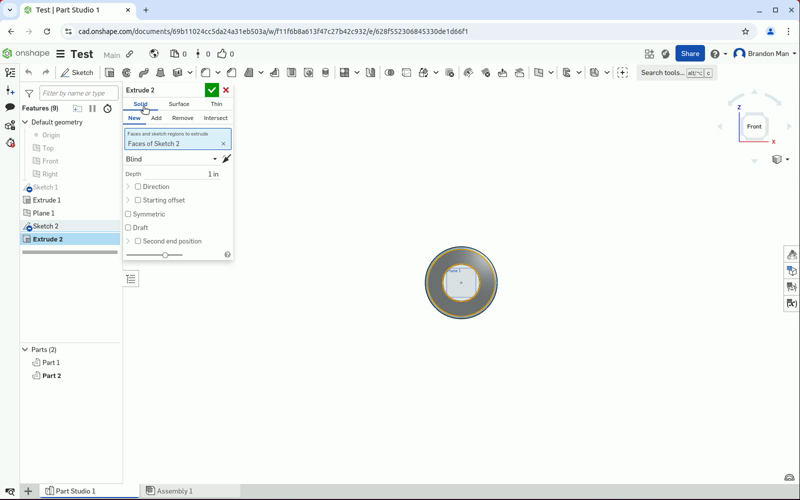
click(143, 106)
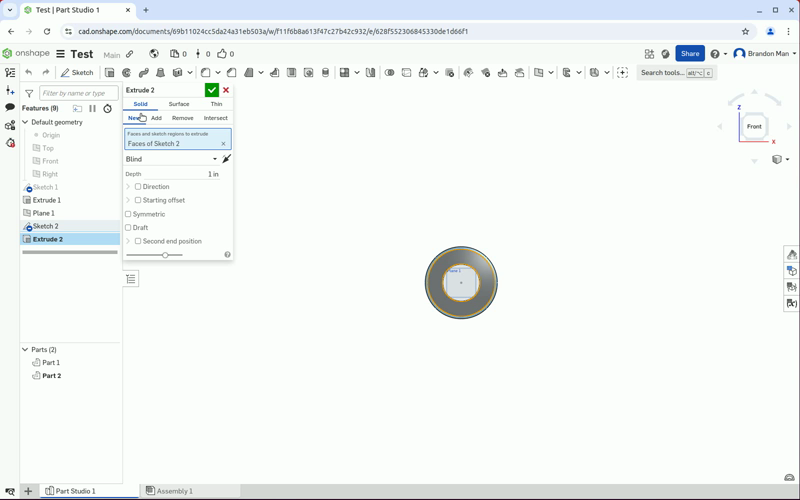
mouse_move(137, 120)
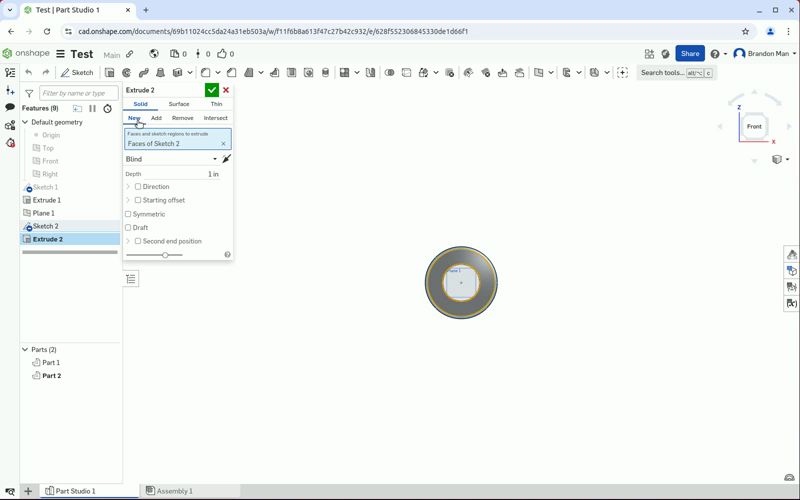
click(137, 120)
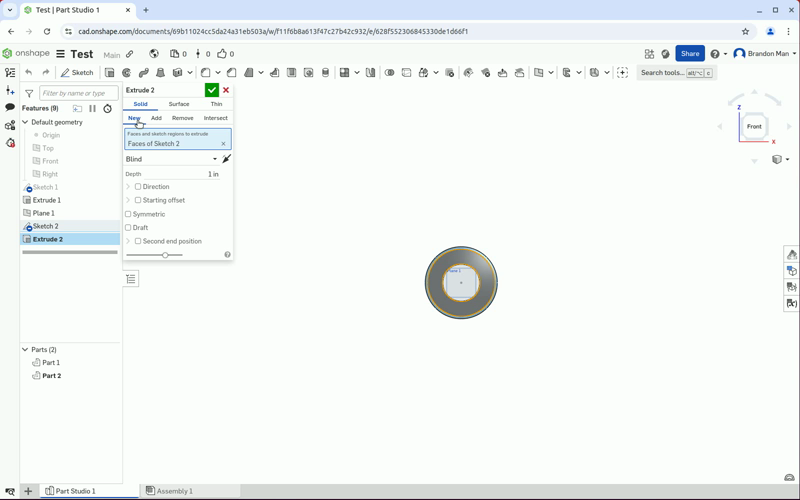
key(tab, 4)
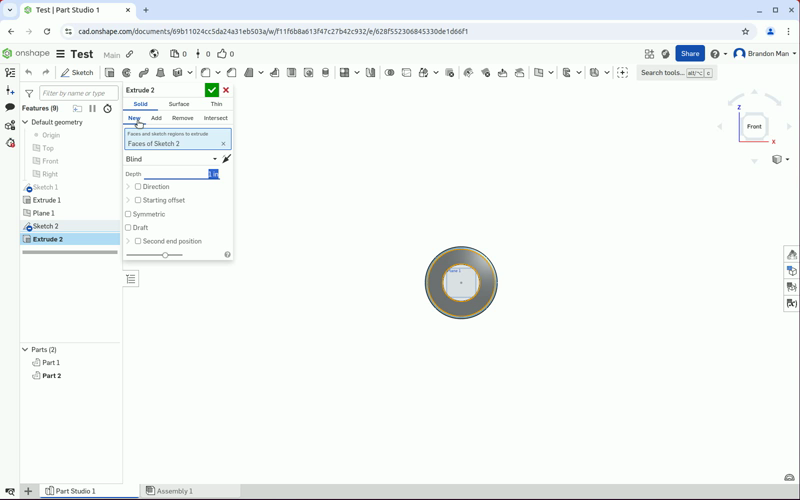
text(0.963)
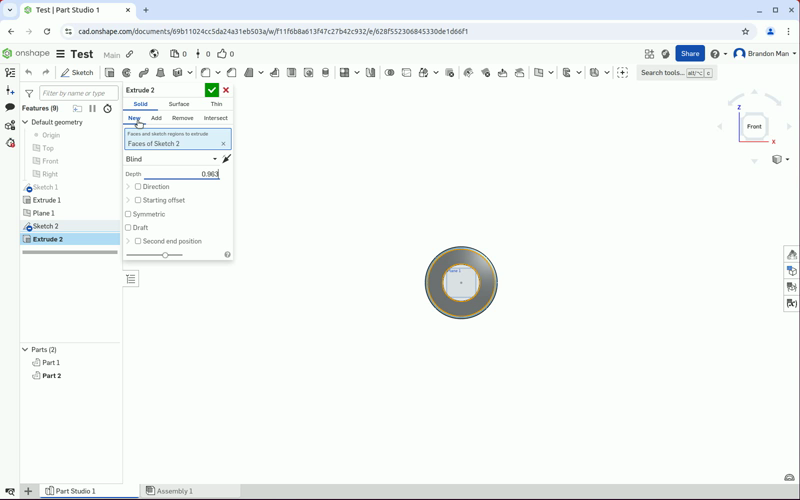
key(enter)
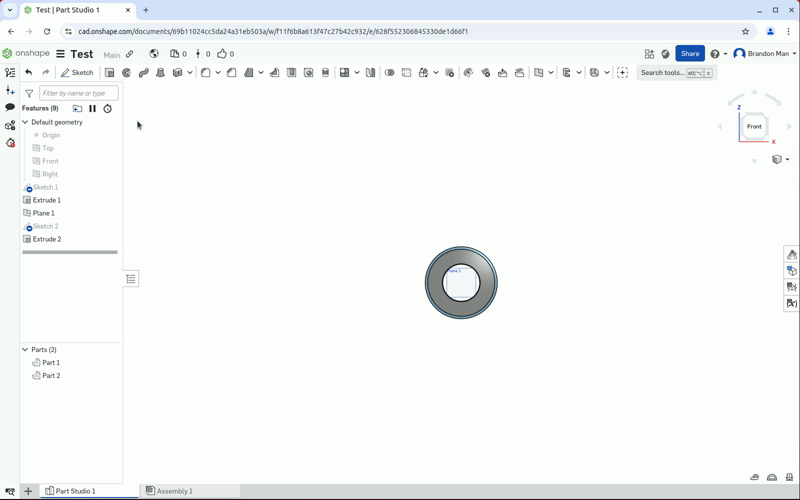
key(shift+h)
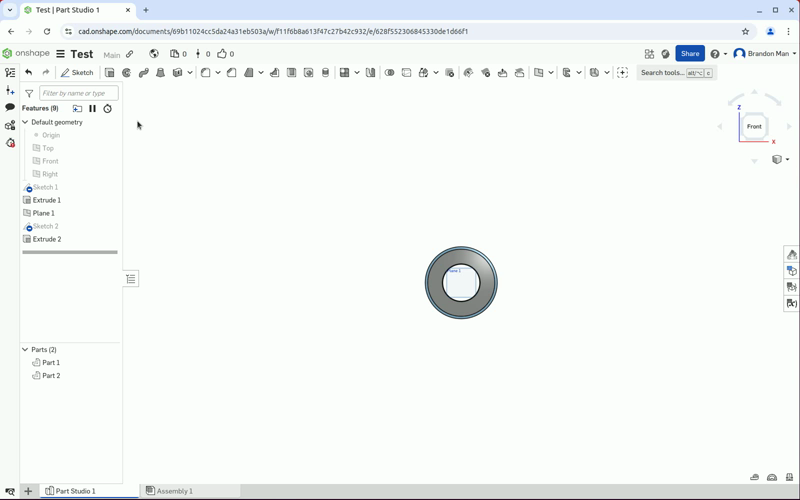
key(shift+h)
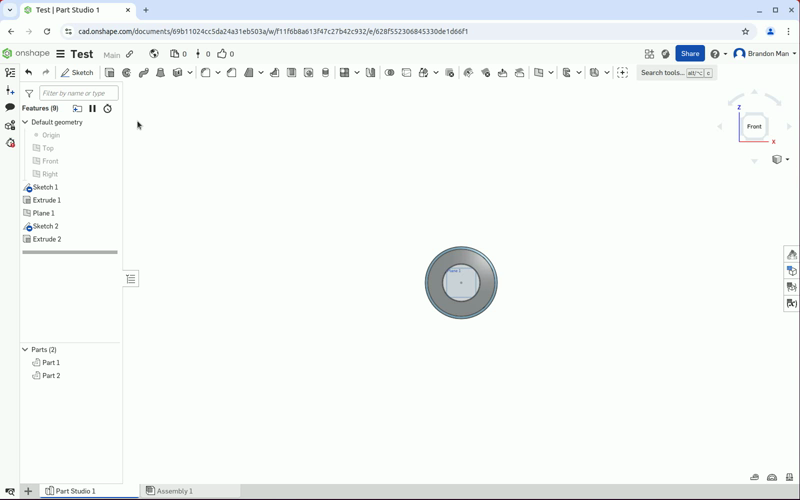
key(shift+7)
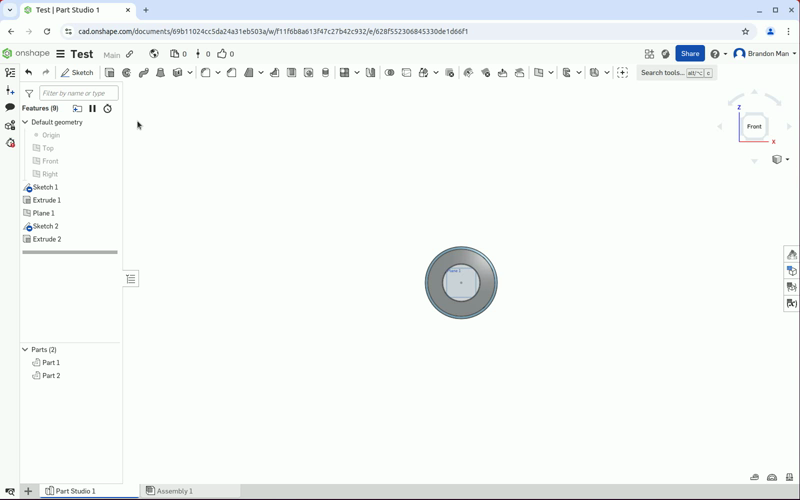
key(left, 2)
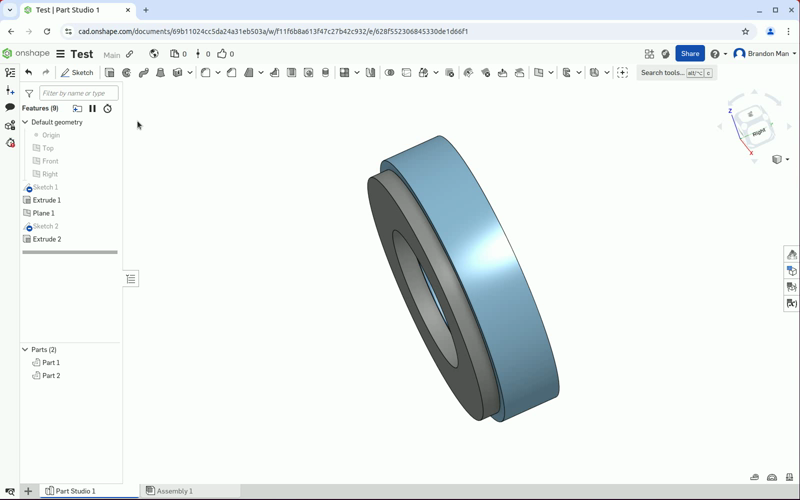
key(down, 2)
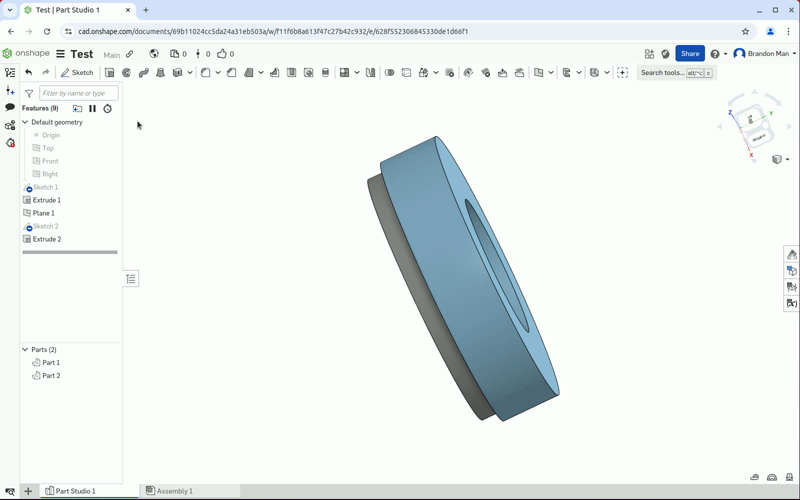
key(up, 2)
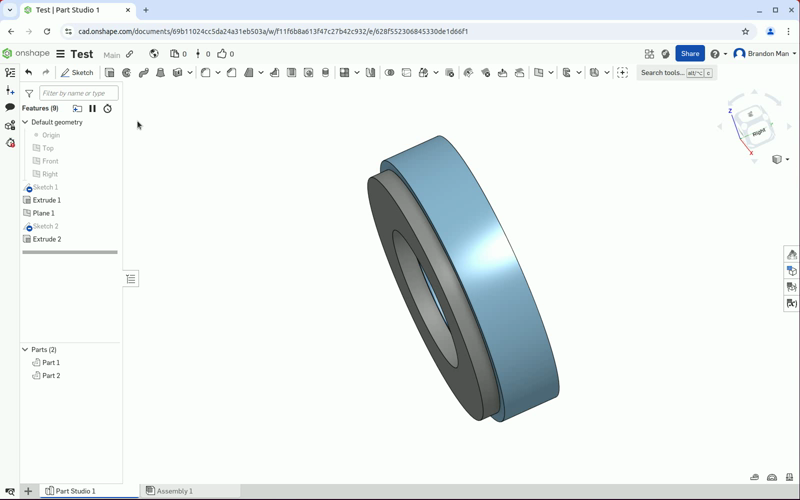
key(right, 2)
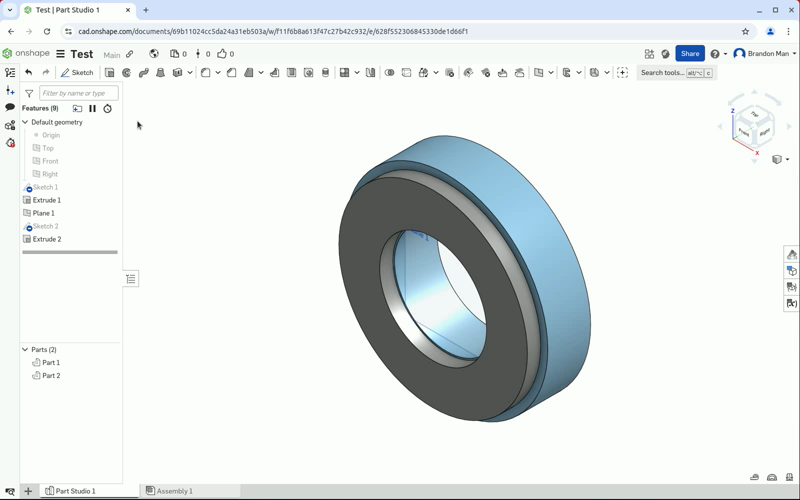
mouse_move(73, 189)
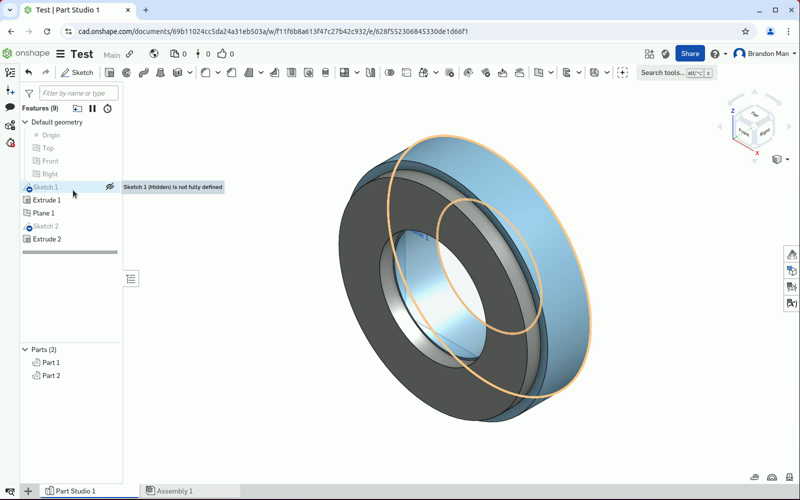
click(73, 189)